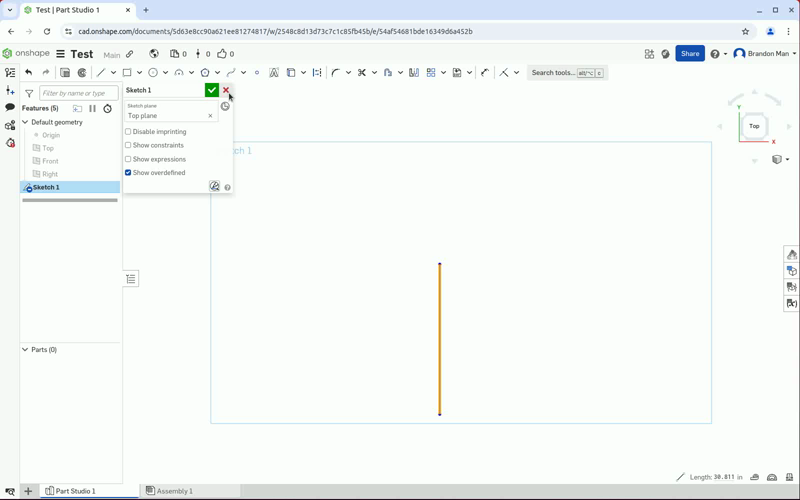
key(shift+h)
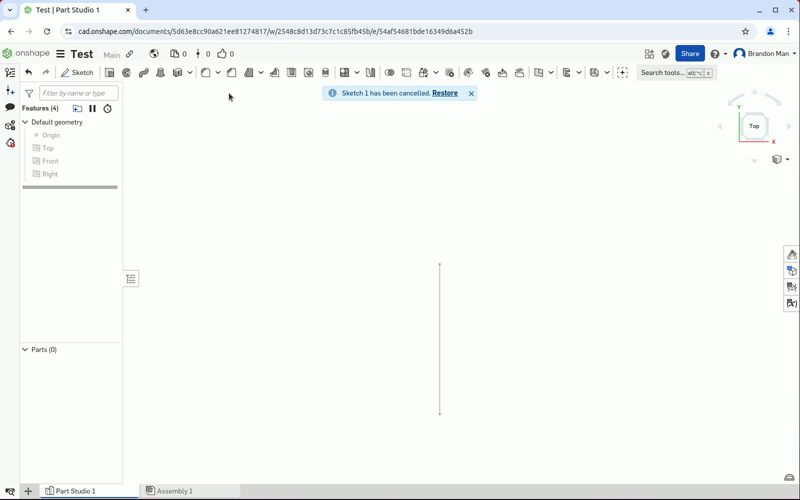
mouse_move(73, 352)
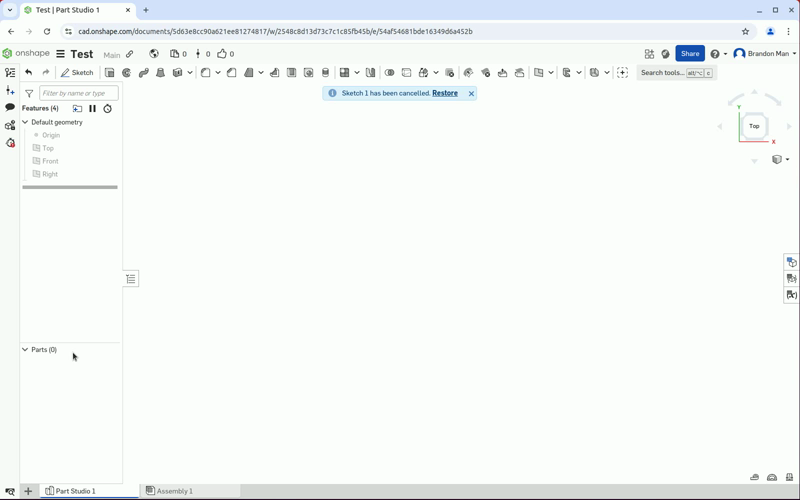
key(y)
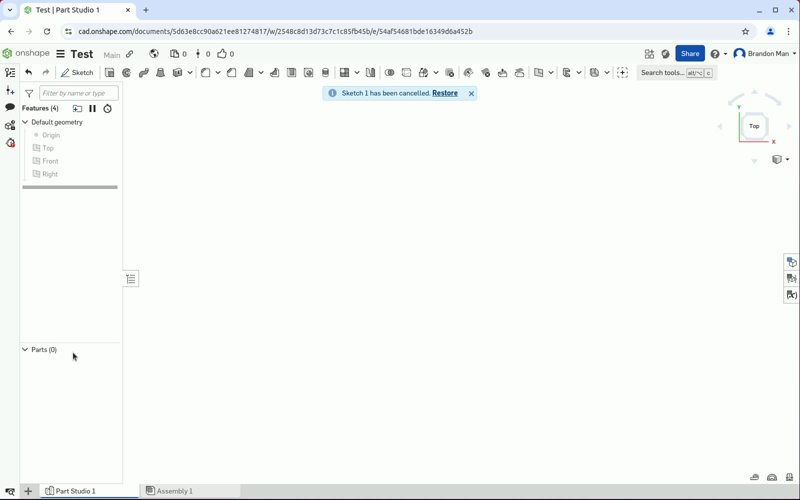
key(shift+p)
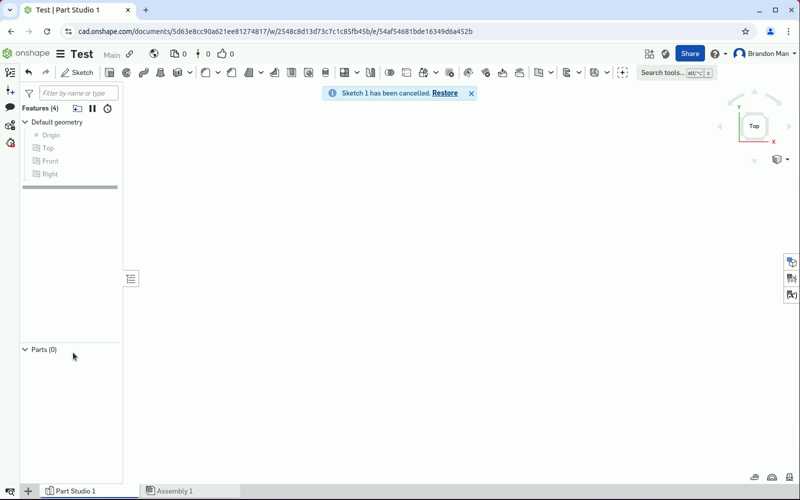
key(space)
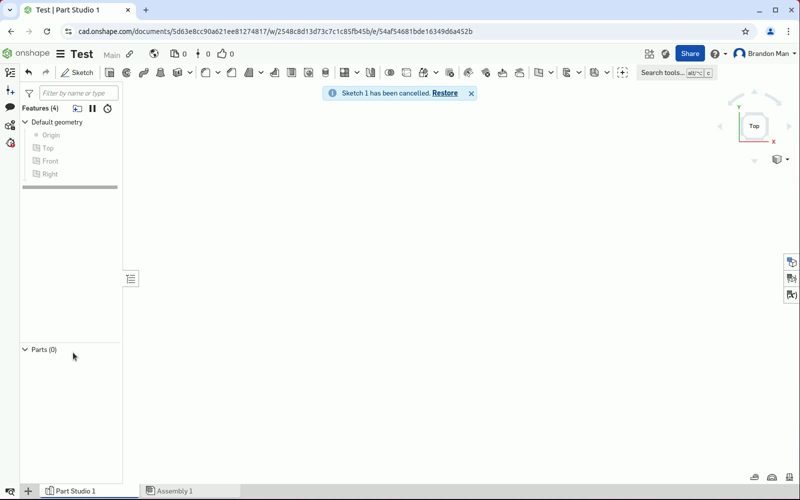
key_down(shift)
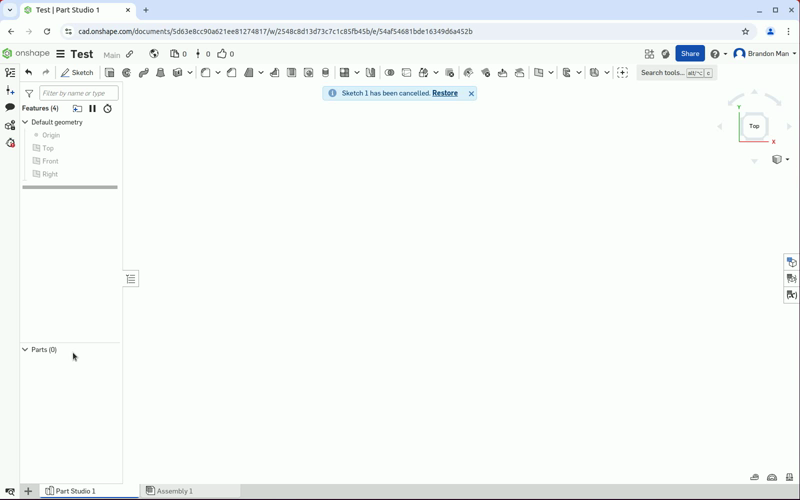
key(up)
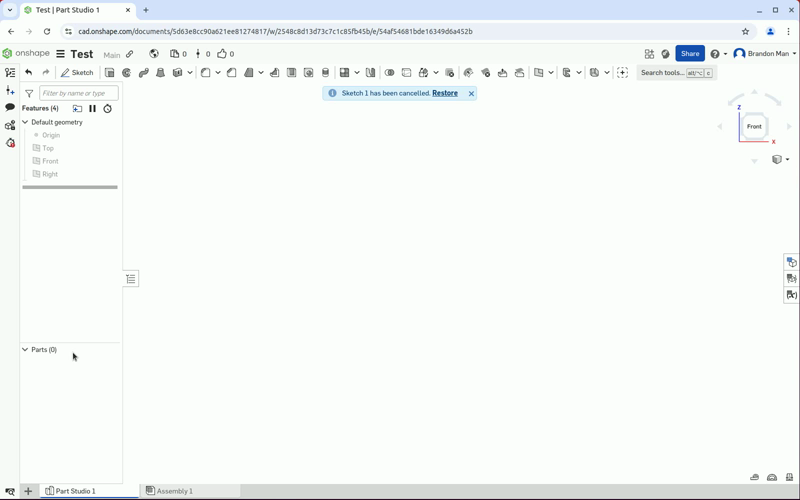
key_up(shift)
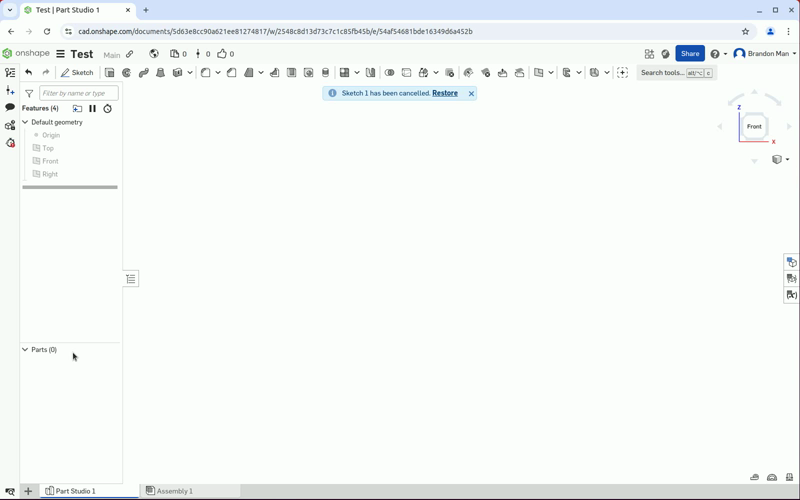
mouse_move(73, 352)
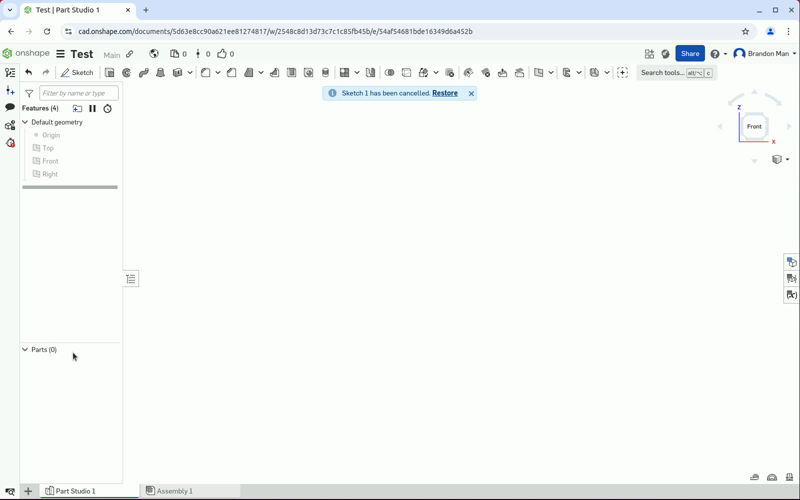
key(shift+y)
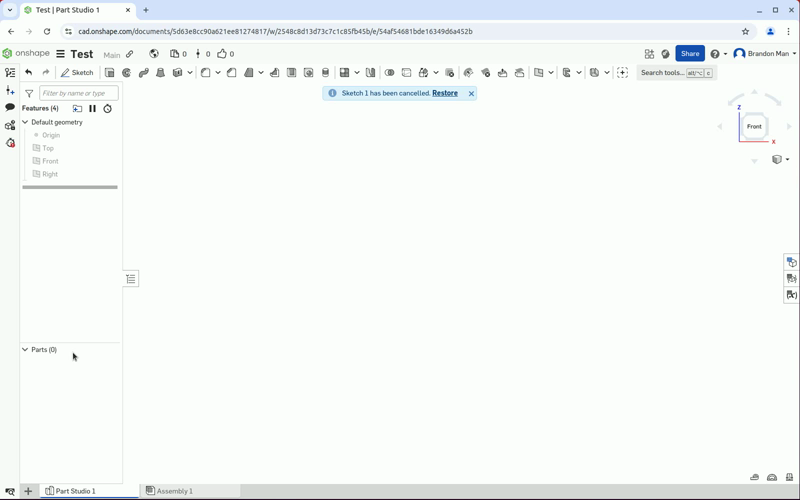
key(shift+s)
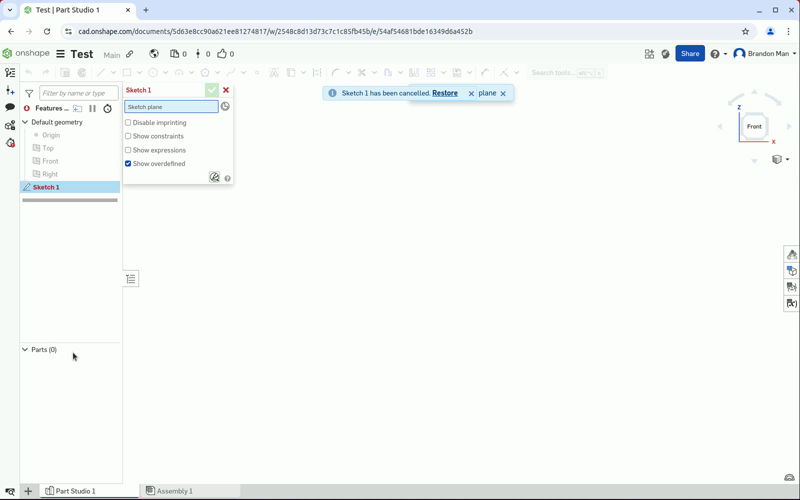
mouse_move(73, 163)
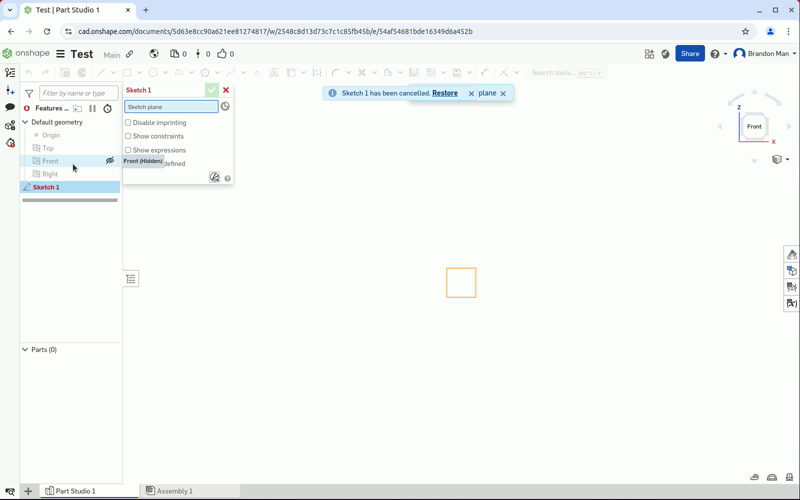
click(73, 163)
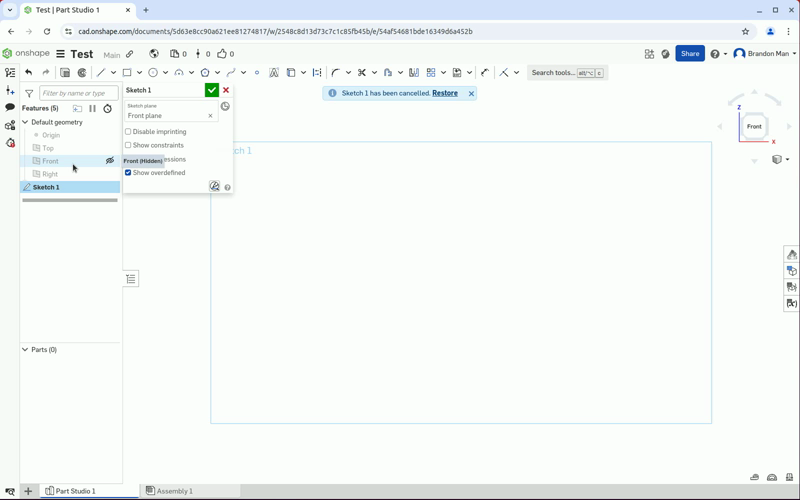
mouse_move(73, 352)
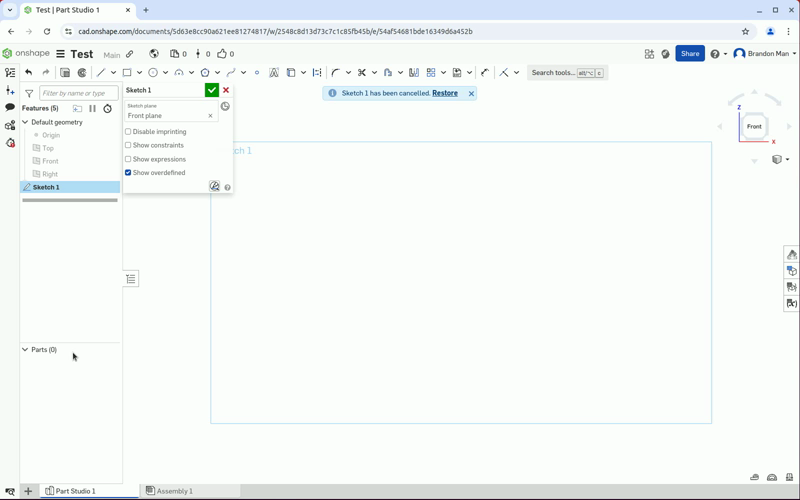
key(y)
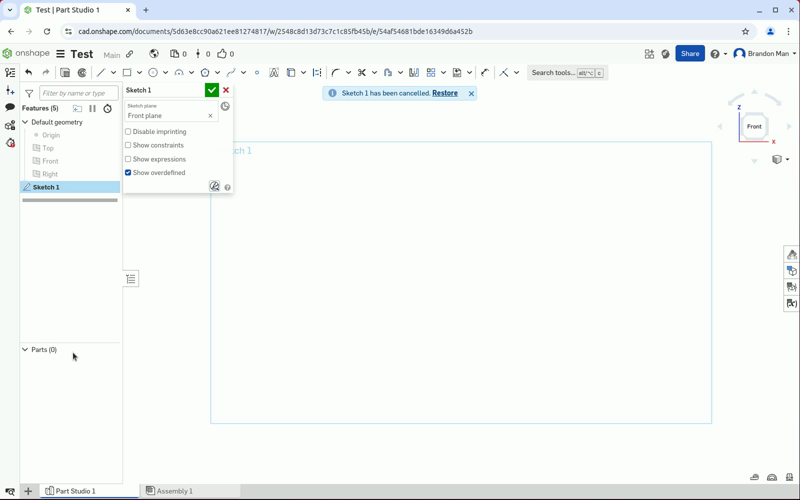
key(l)
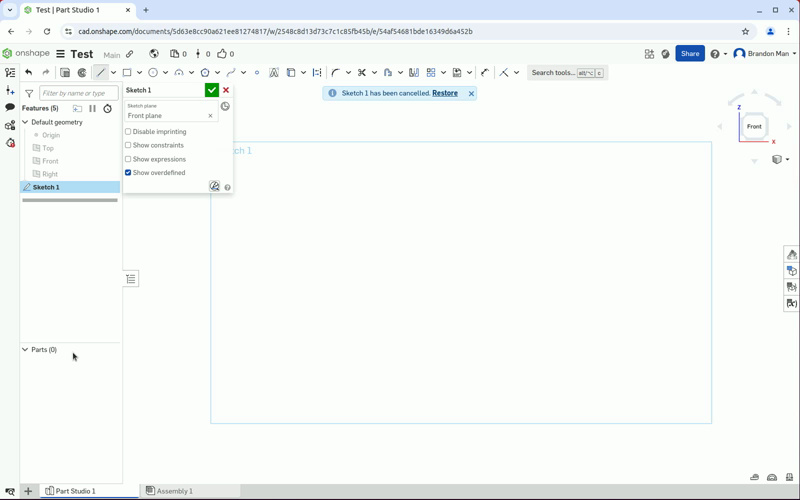
key_down(shift)
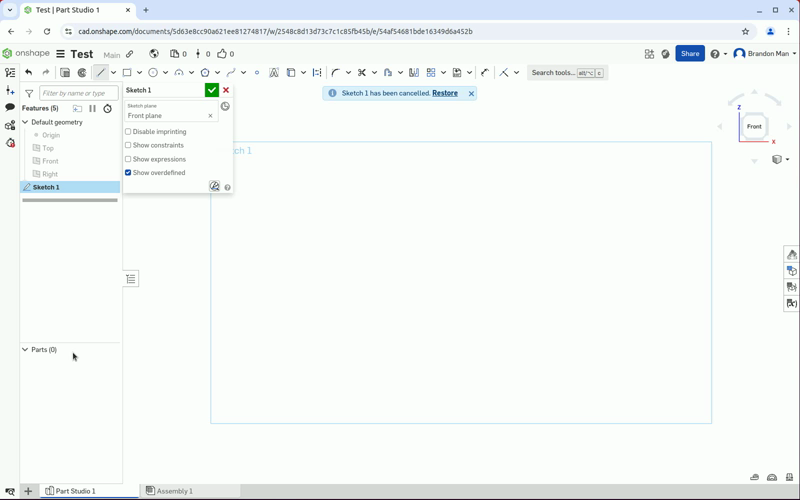
mouse_move(460, 282)
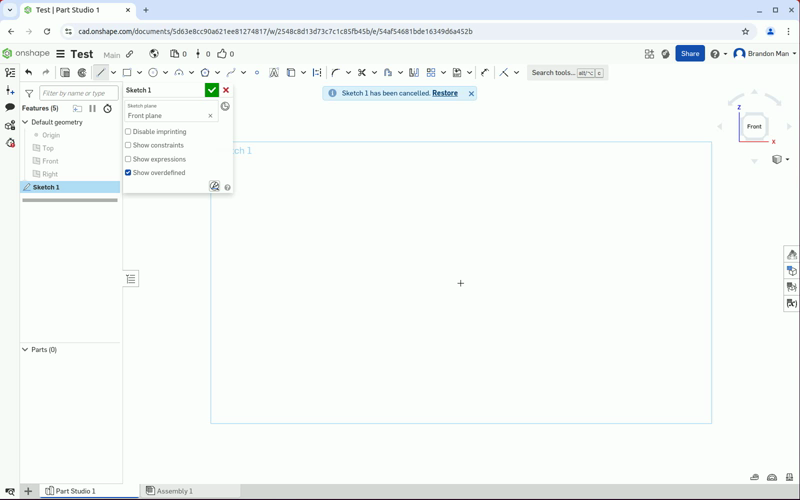
click(460, 282)
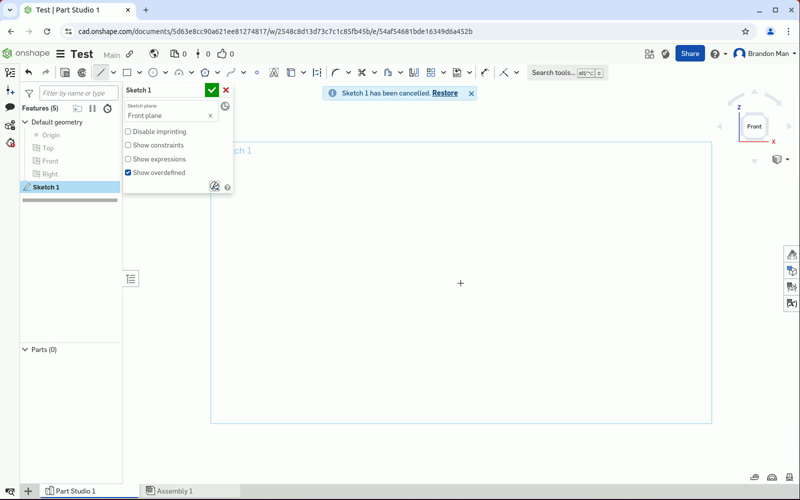
key_up(shift)
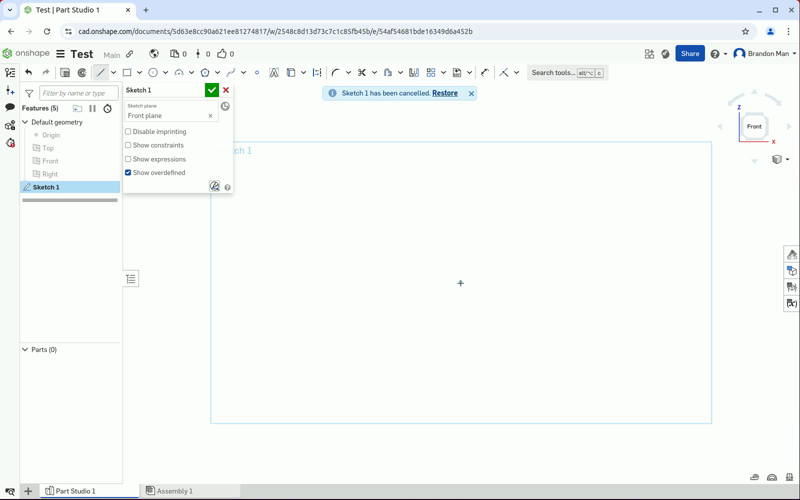
key_down(shift)
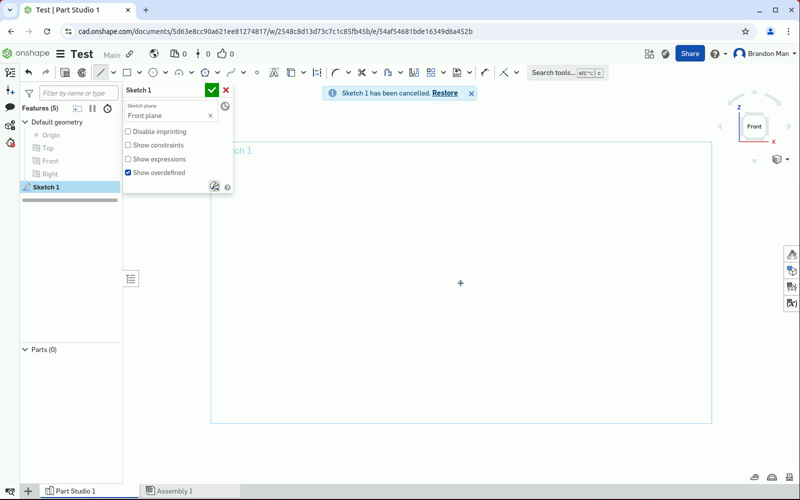
mouse_move(490, 282)
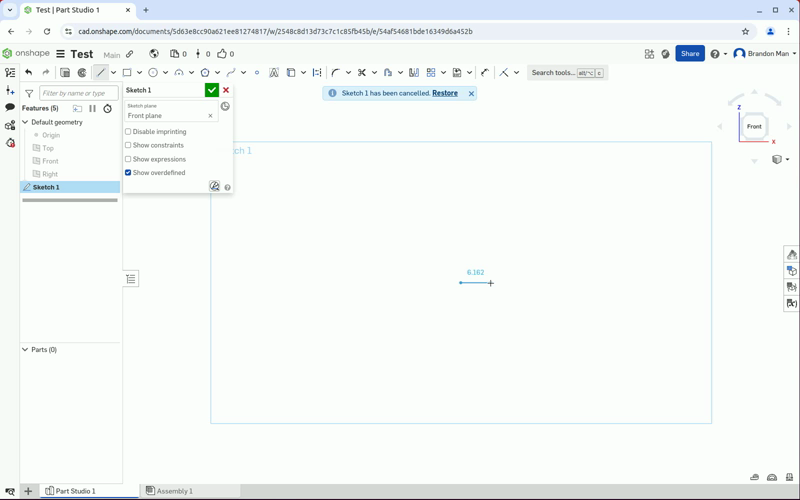
mouse_move(498, 282)
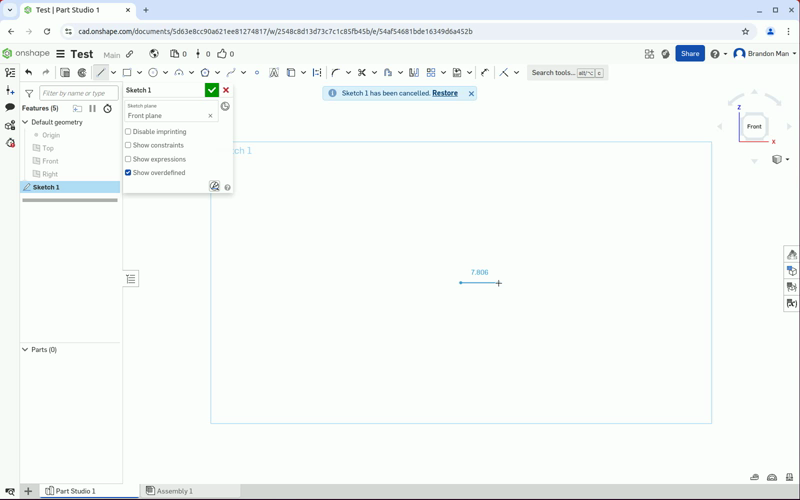
click(498, 282)
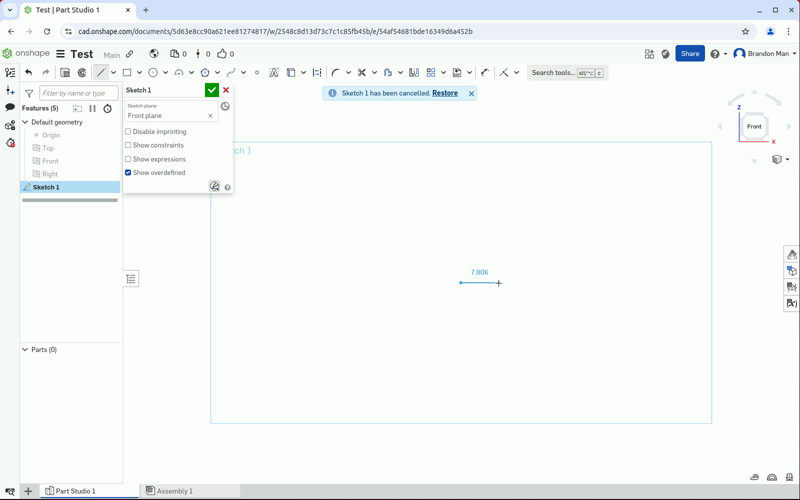
key_up(shift)
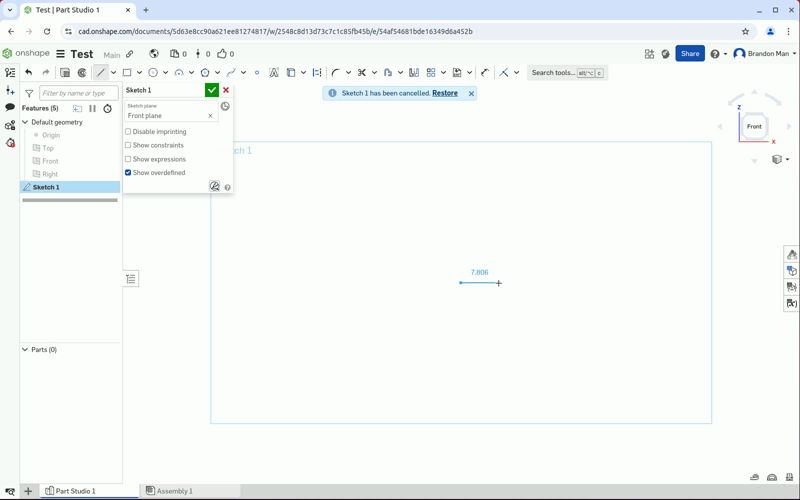
key_down(shift)
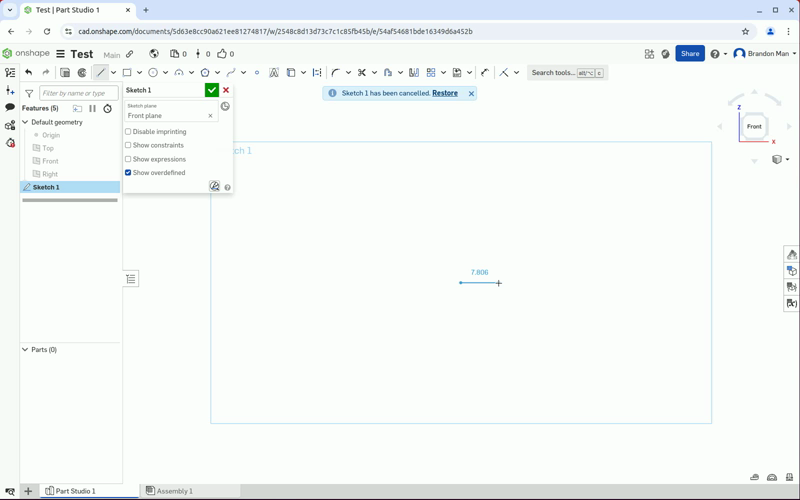
mouse_move(498, 207)
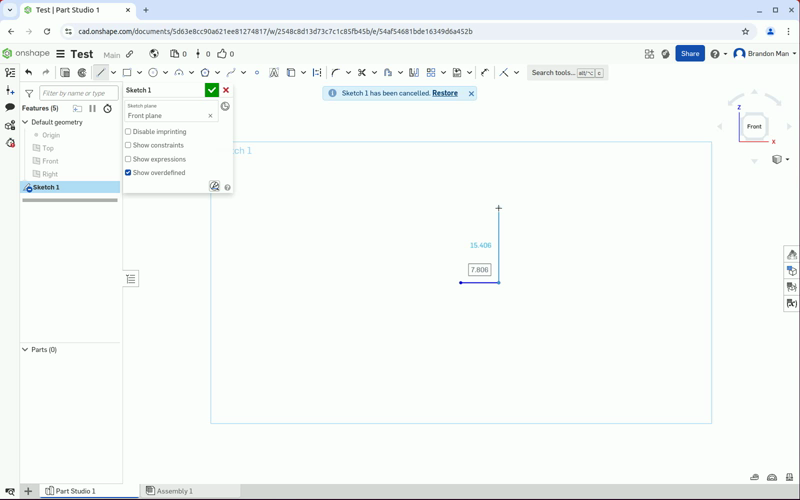
click(498, 207)
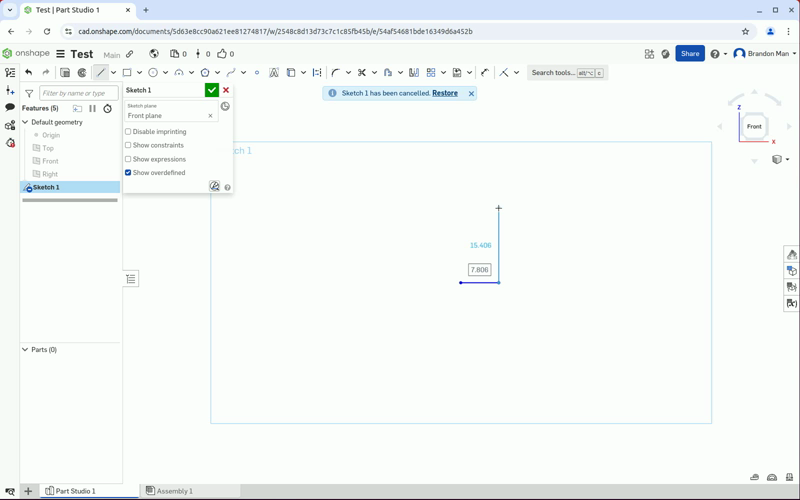
key_up(shift)
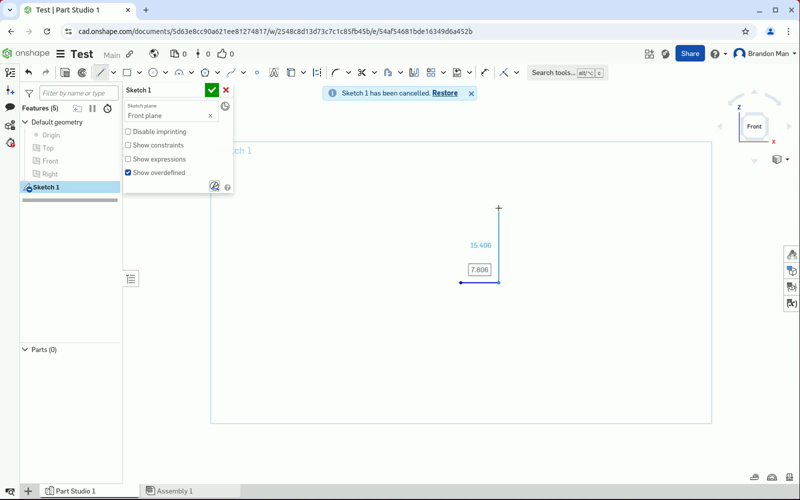
key_down(shift)
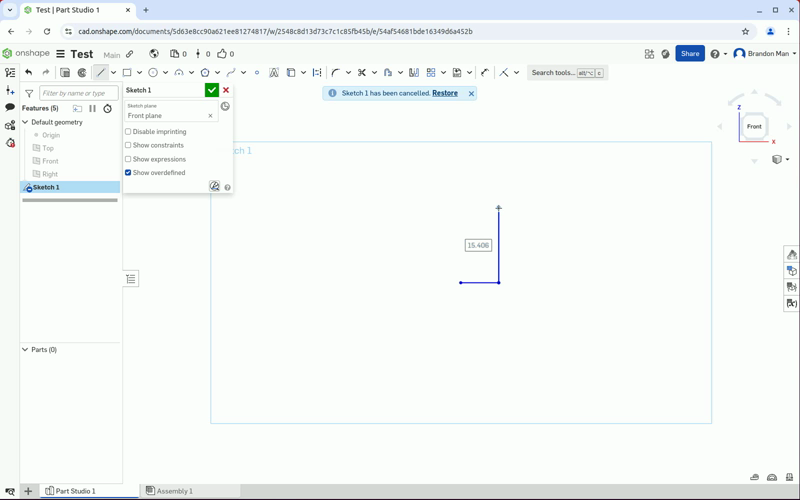
mouse_move(528, 207)
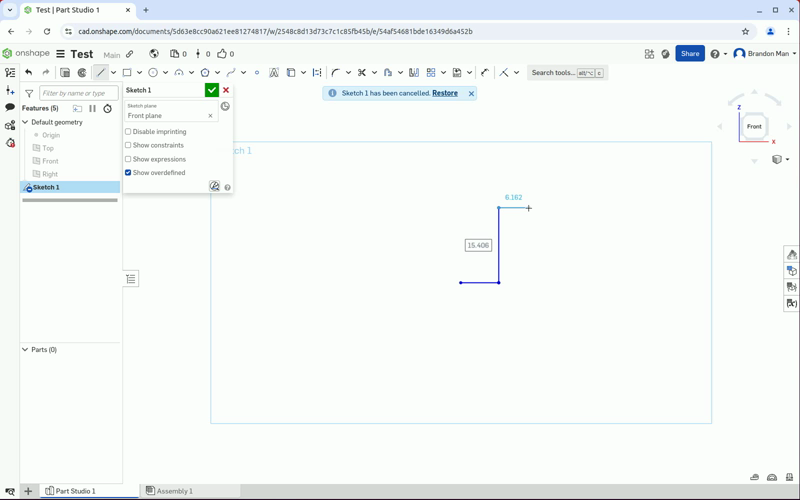
mouse_move(460, 207)
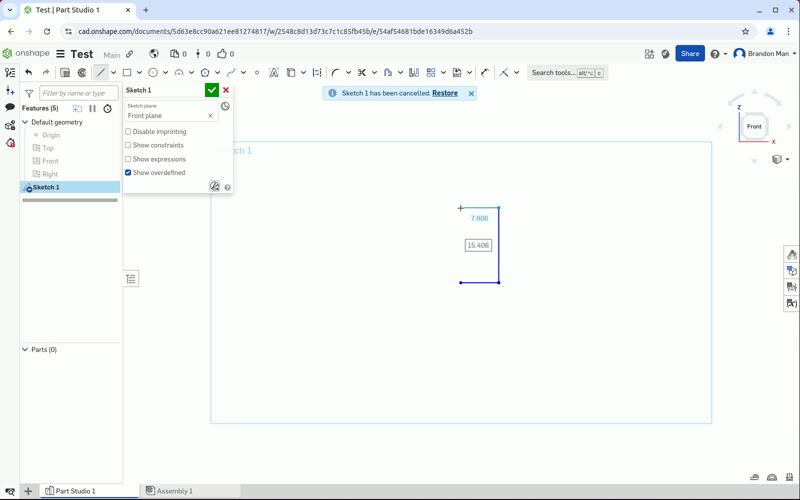
click(460, 207)
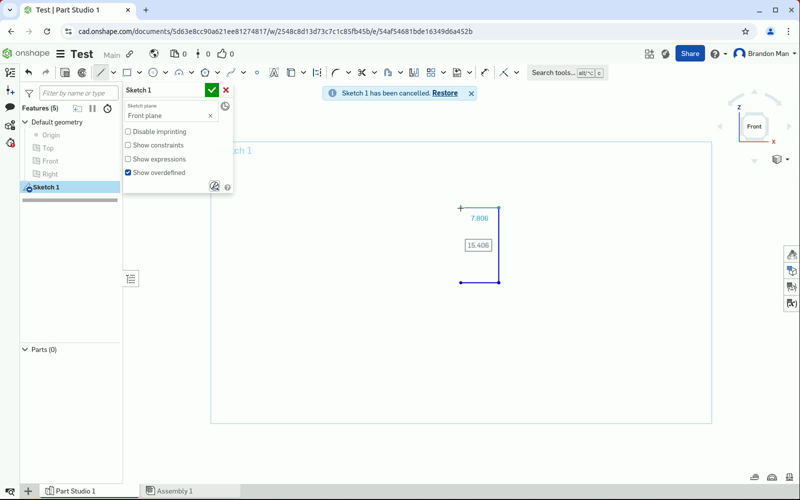
key_up(shift)
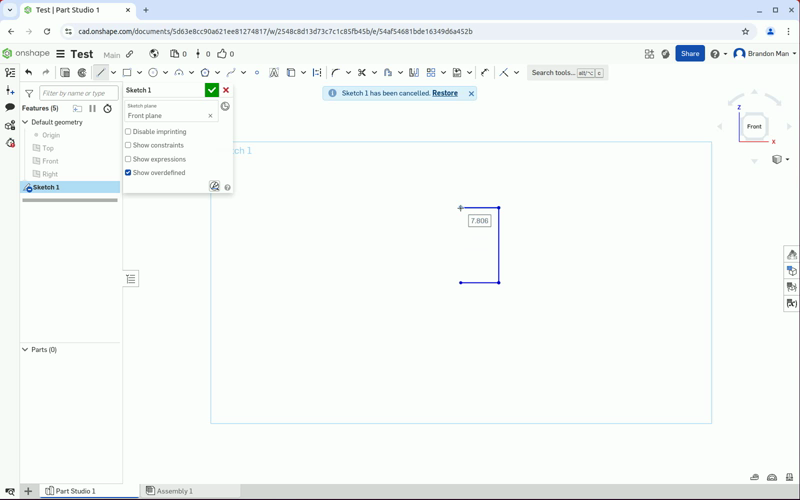
key_down(shift)
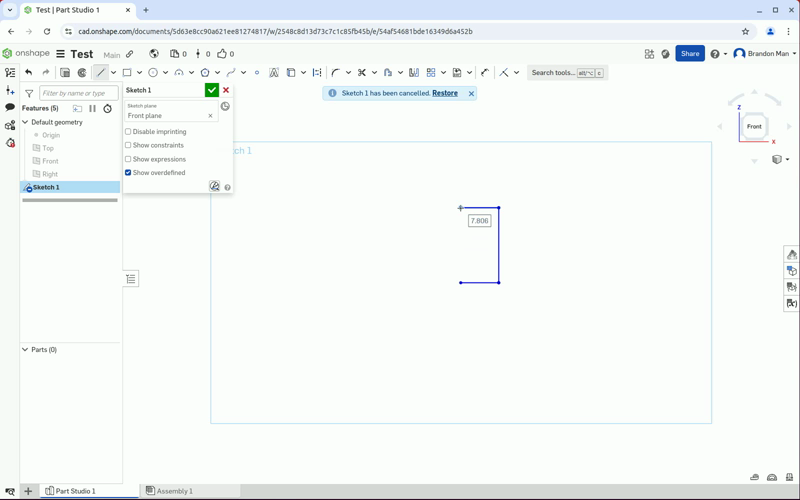
mouse_move(460, 282)
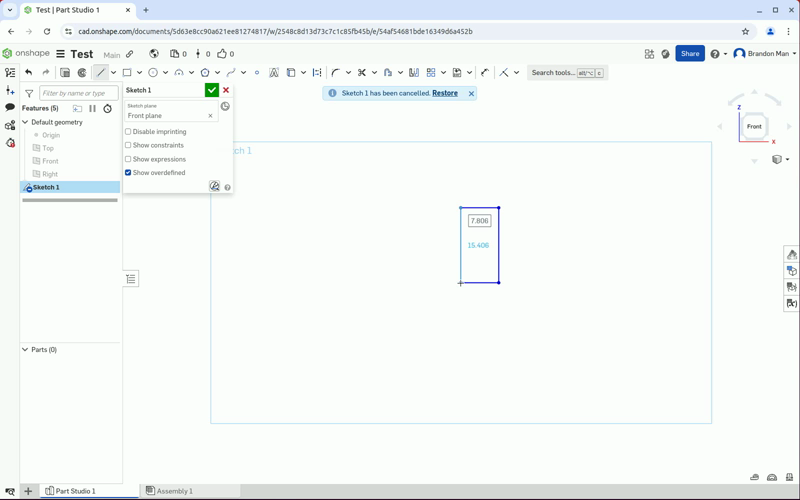
key_up(shift)
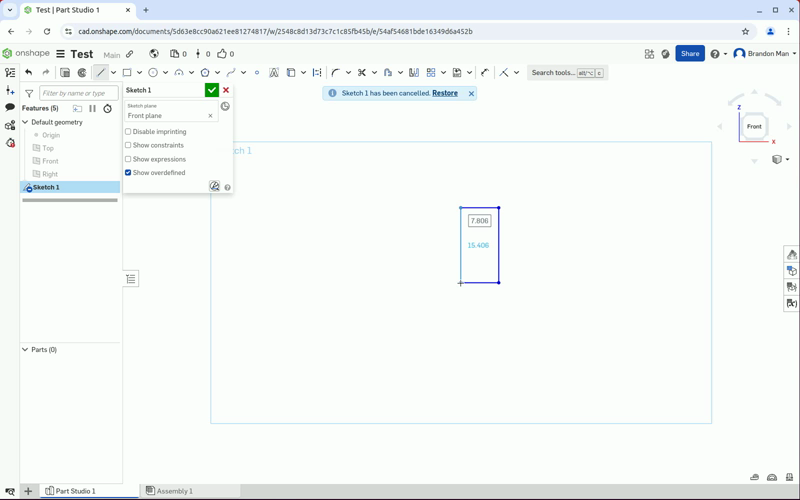
click(460, 282)
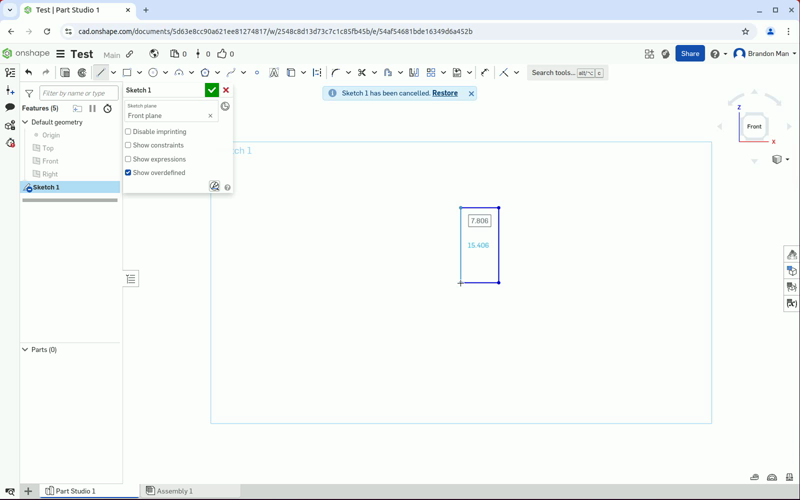
key(esc)
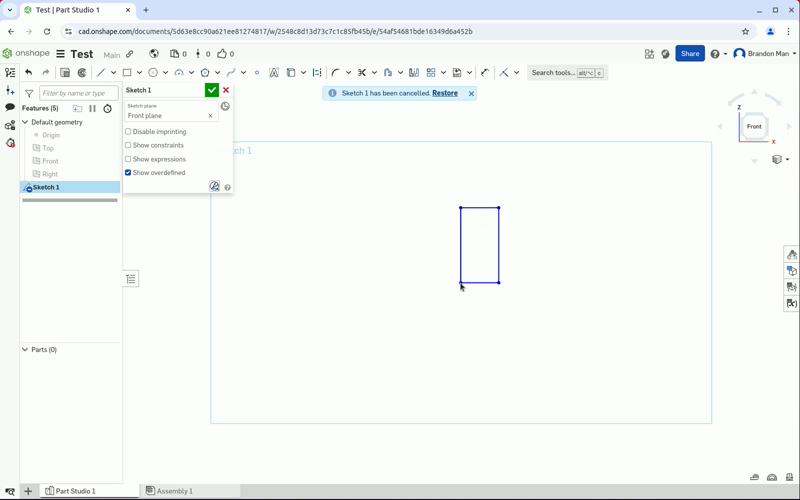
mouse_move(473, 221)
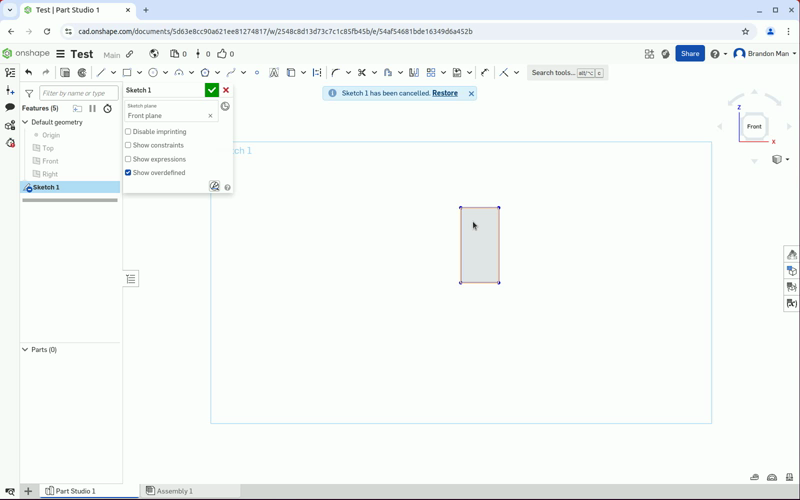
click(473, 221)
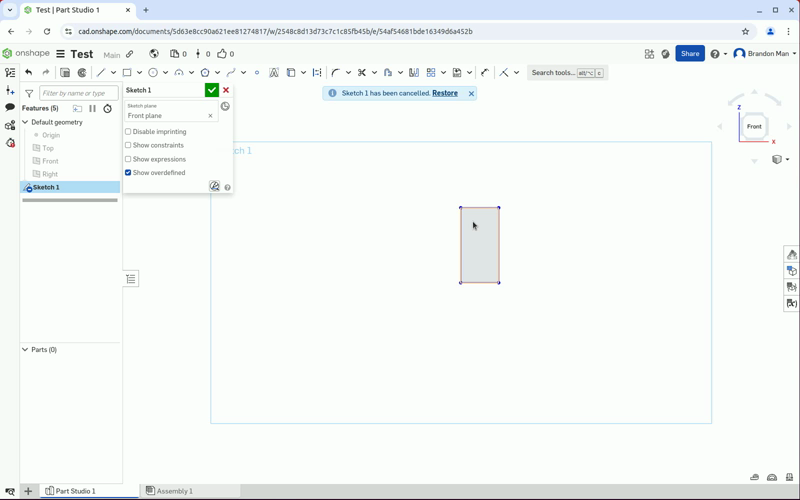
mouse_move(73, 352)
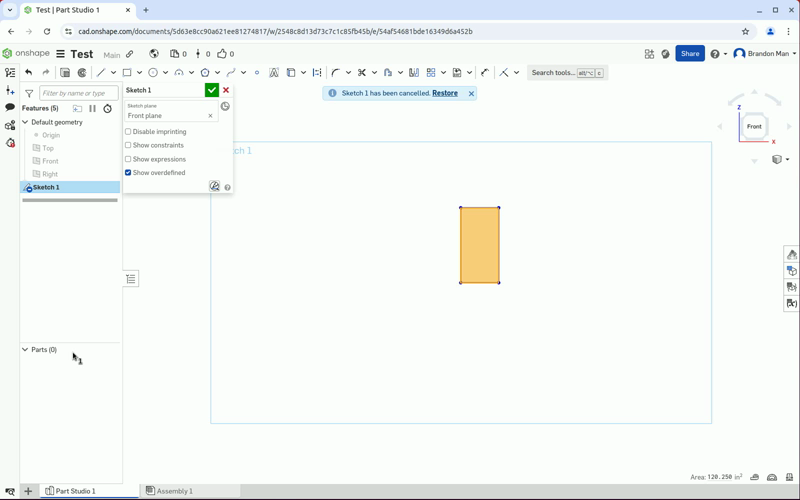
key(shift+y)
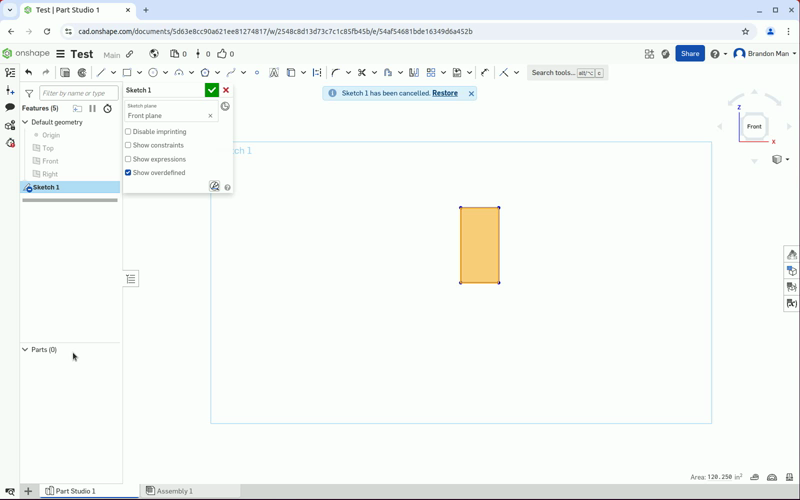
key(shift+e)
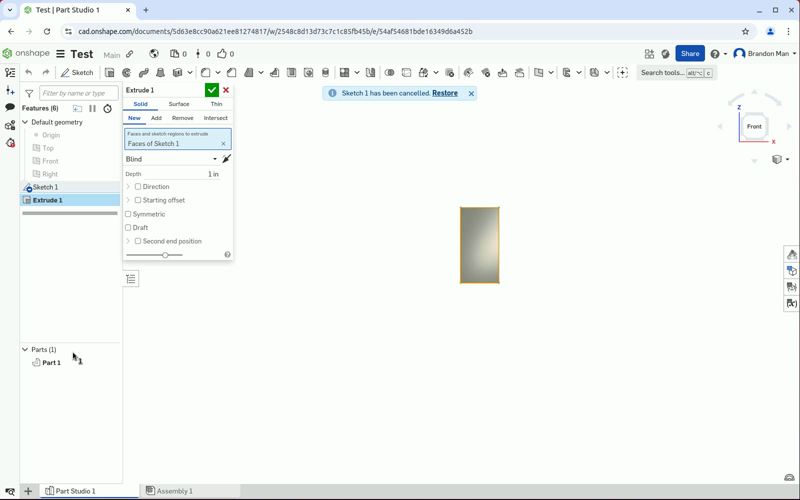
mouse_move(143, 106)
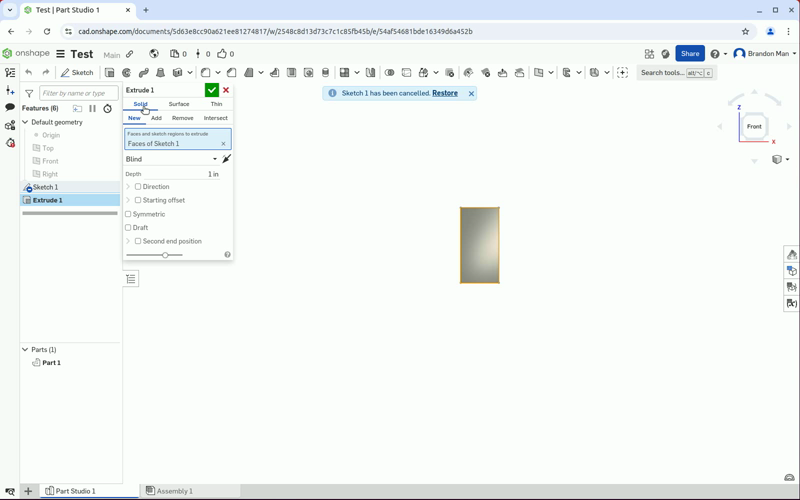
click(143, 106)
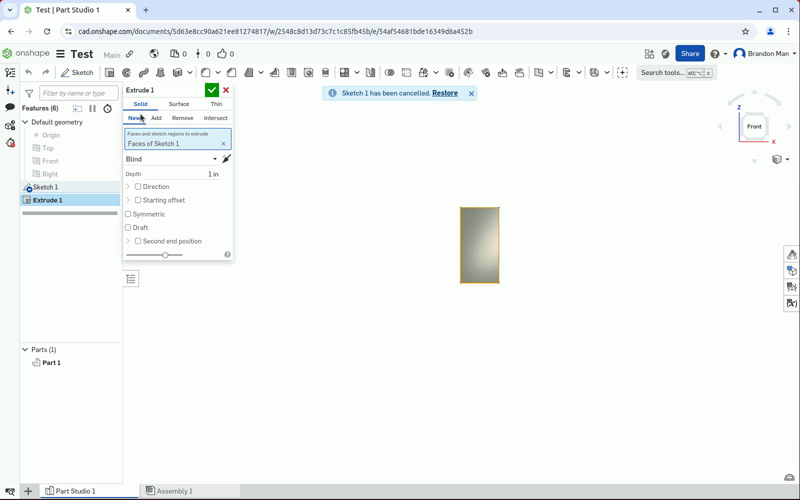
mouse_move(137, 120)
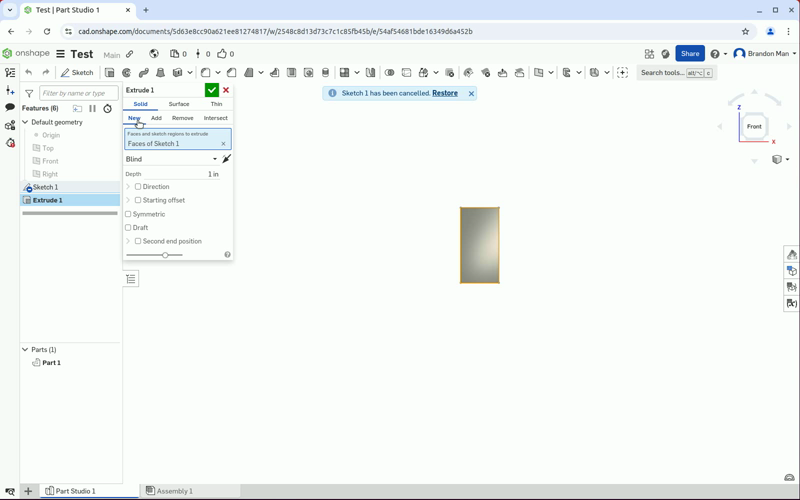
click(137, 120)
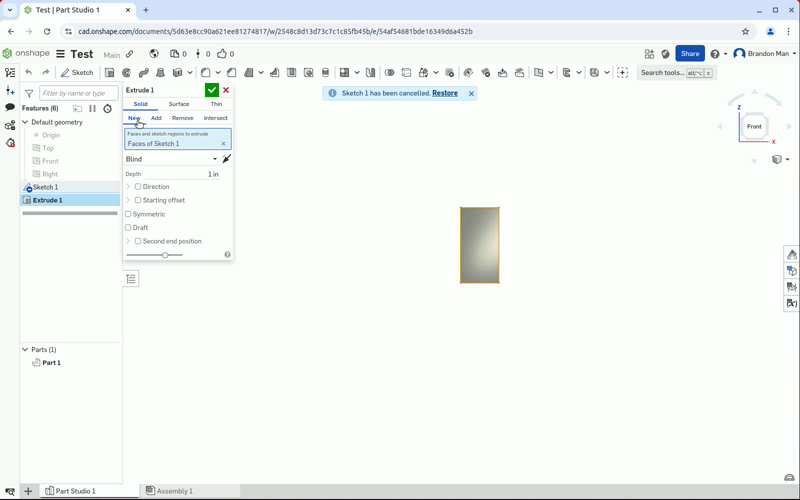
key(tab, 4)
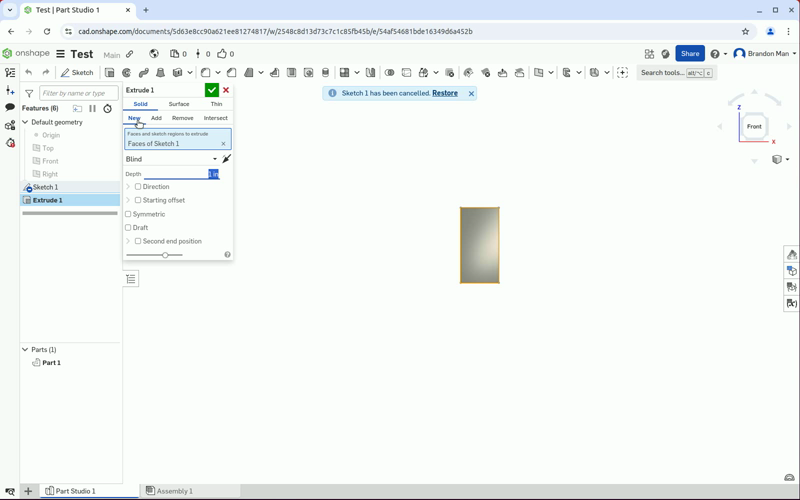
text(-15.405)
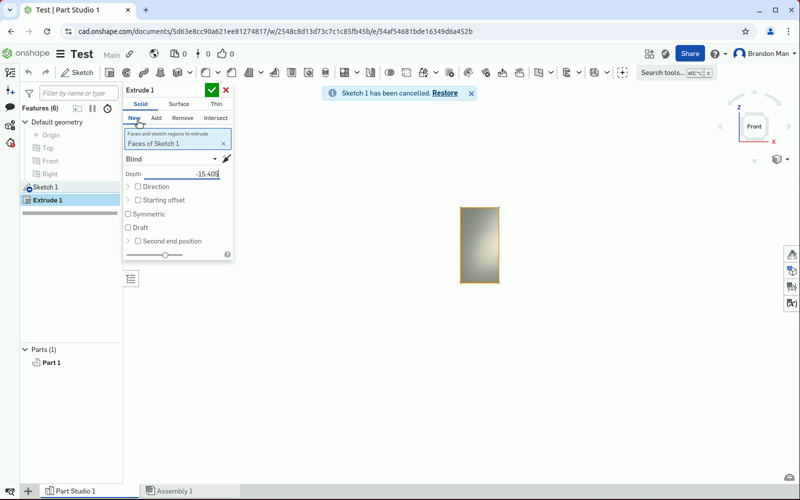
key(enter)
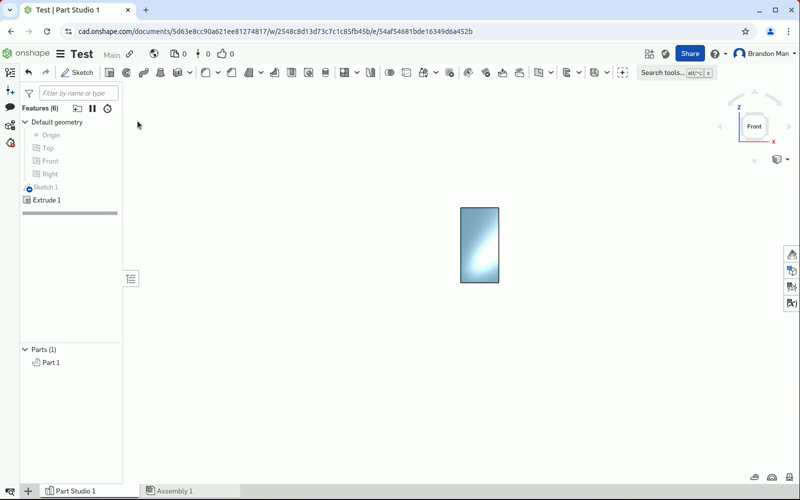
key(shift+h)
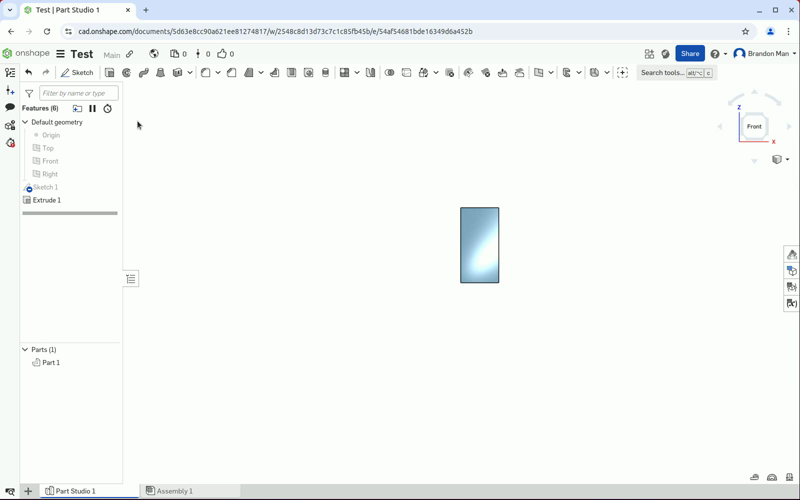
key(shift+h)
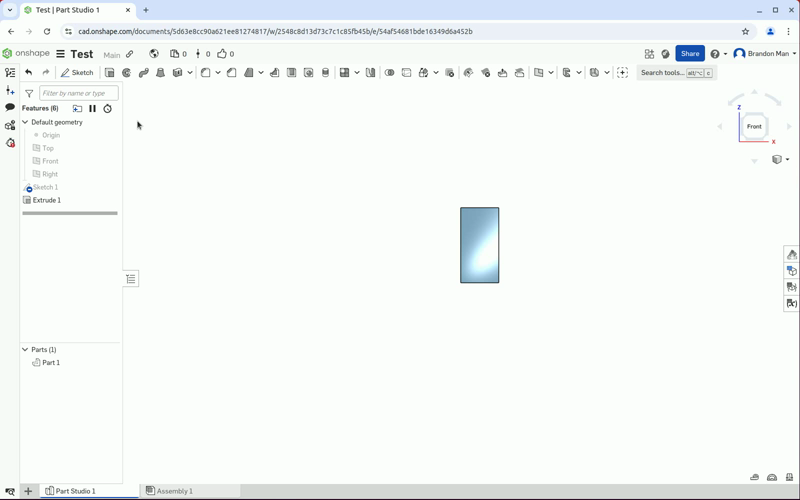
mouse_move(73, 189)
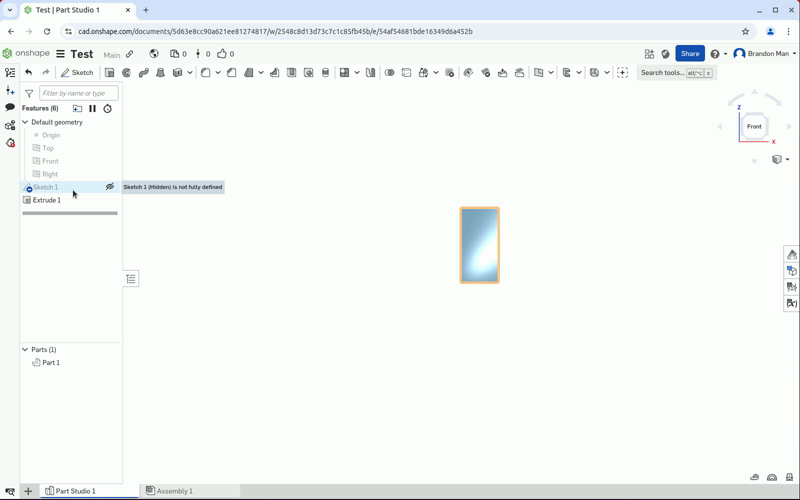
click(73, 189)
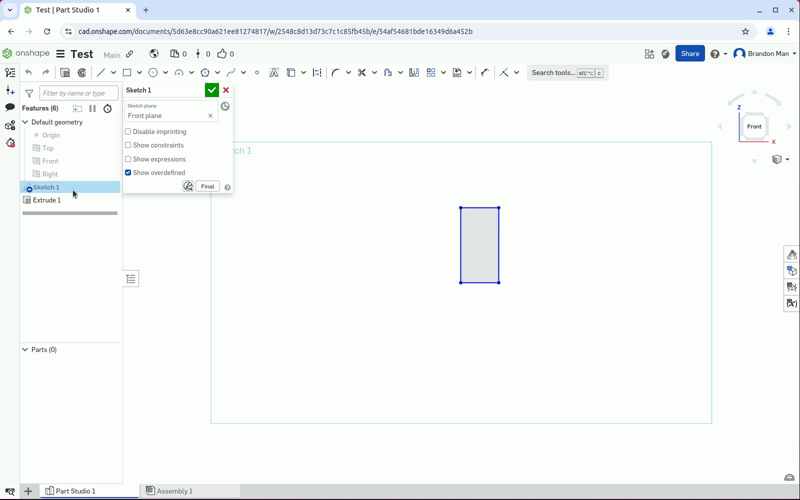
mouse_move(229, 92)
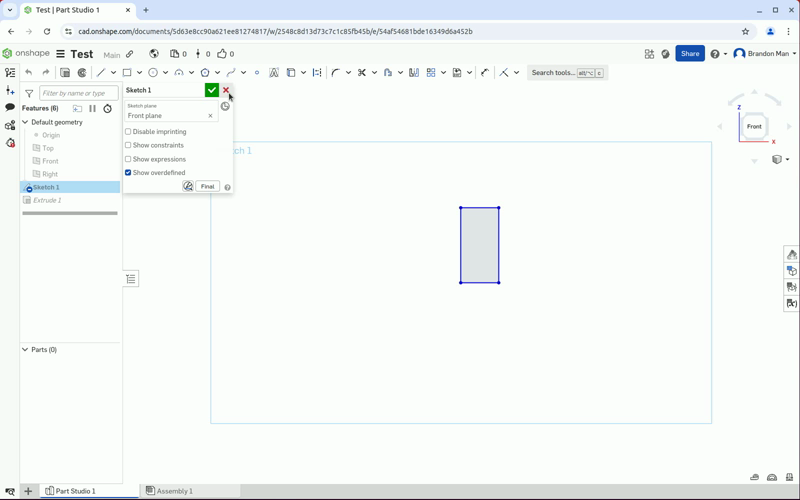
click(229, 92)
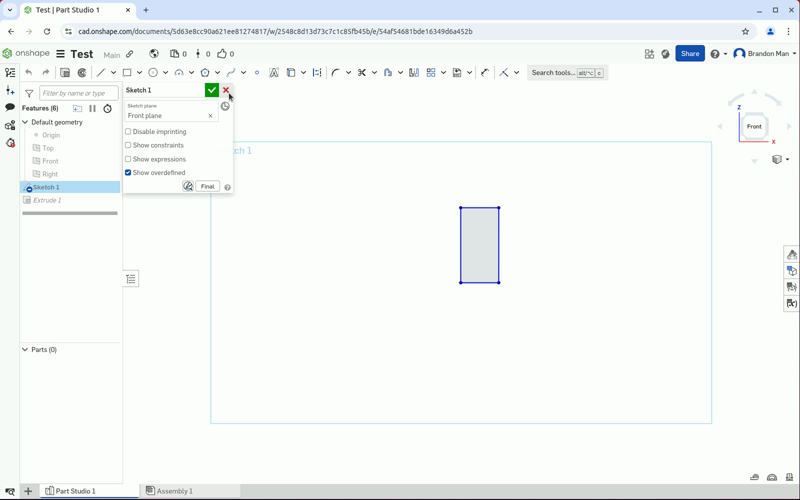
key(shift+s)
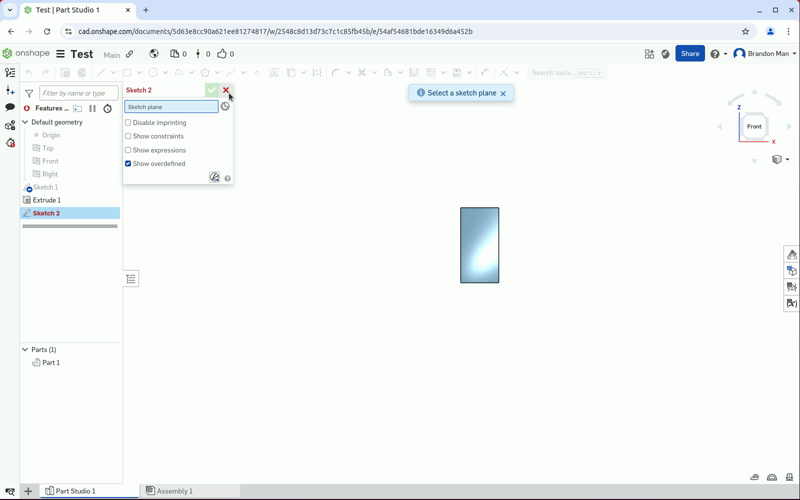
mouse_move(73, 163)
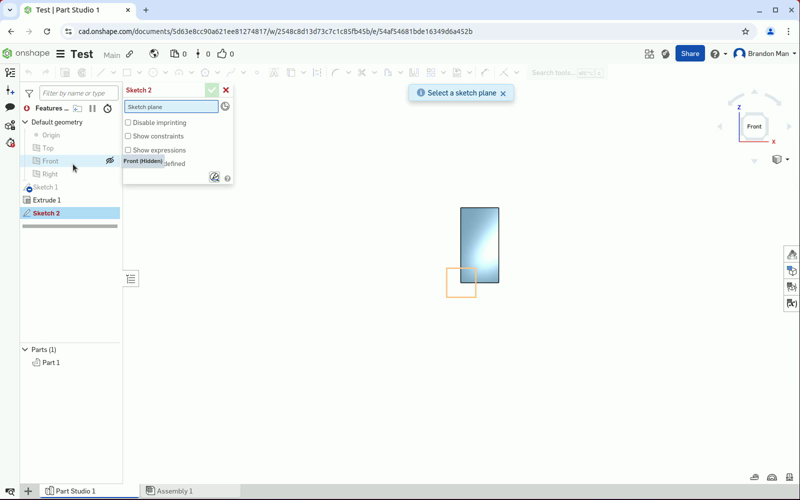
click(73, 163)
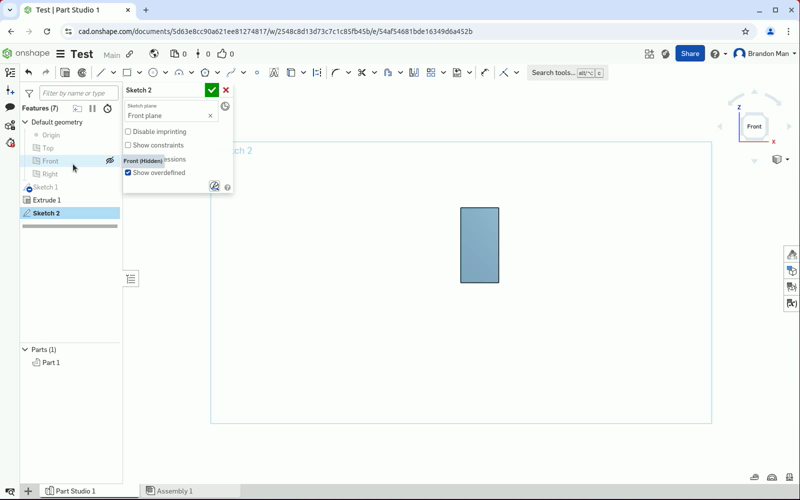
mouse_move(73, 352)
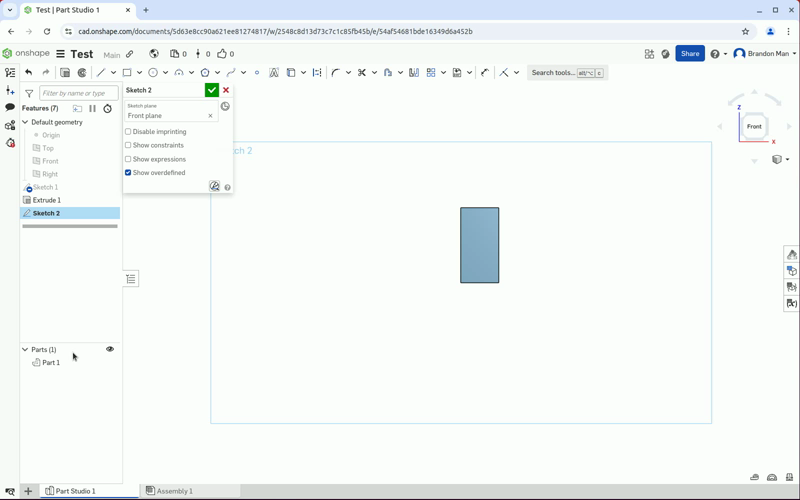
key(y)
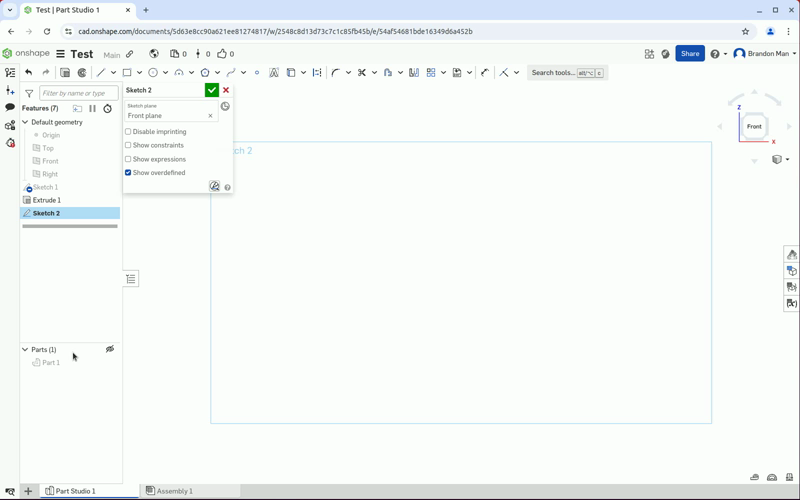
key(l)
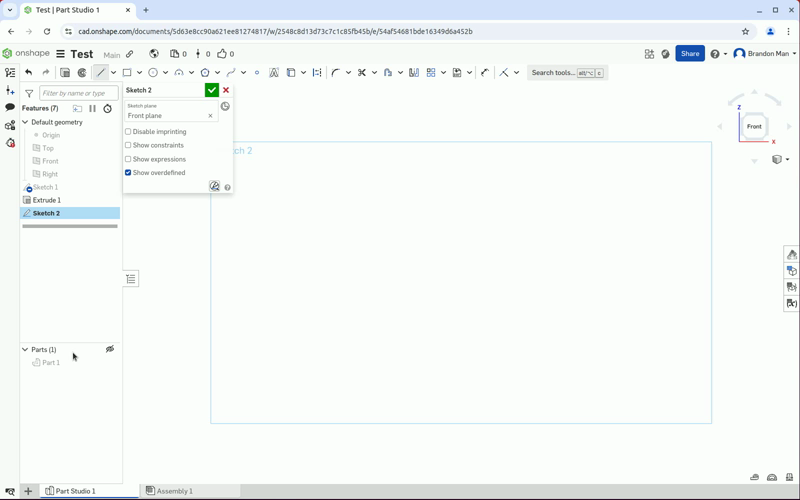
key_down(shift)
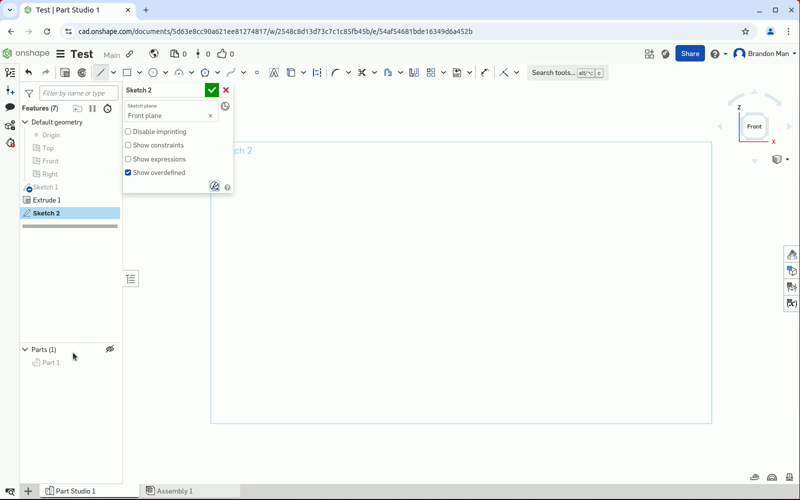
mouse_move(535, 282)
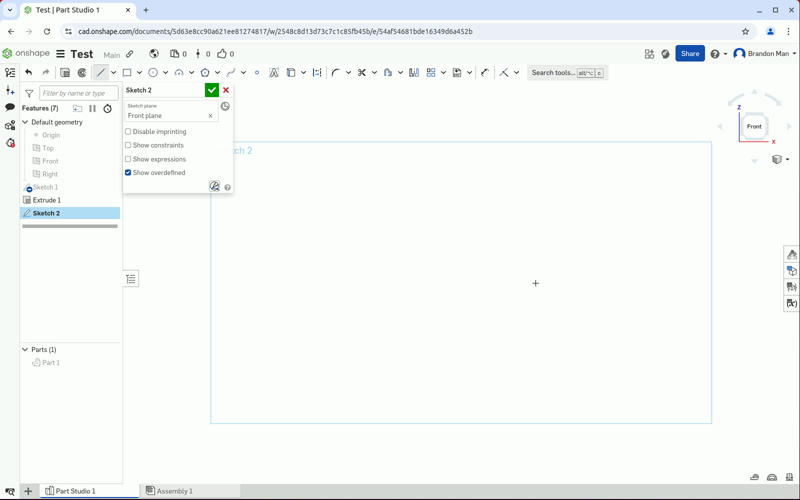
click(535, 282)
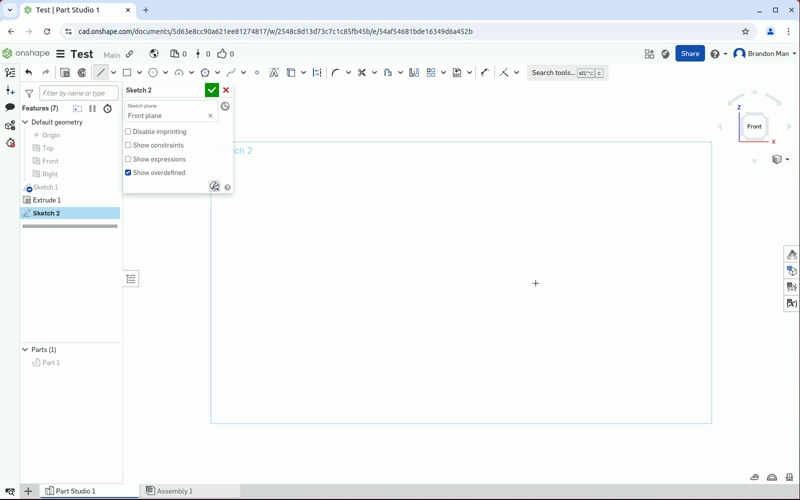
key_up(shift)
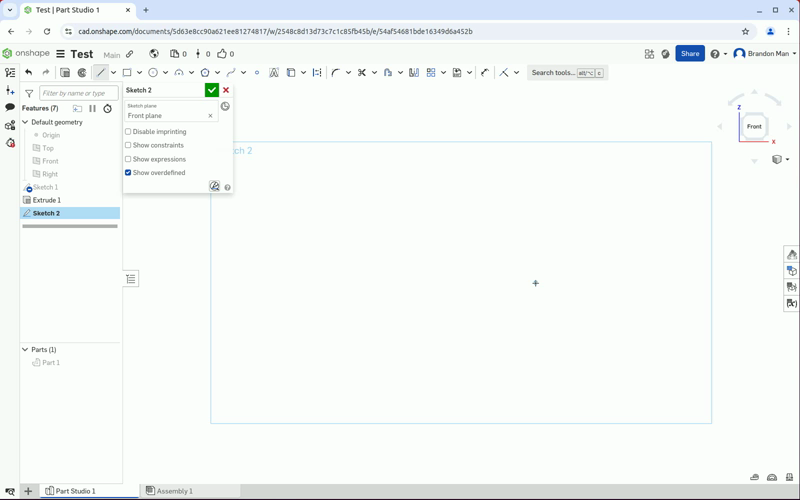
key_down(shift)
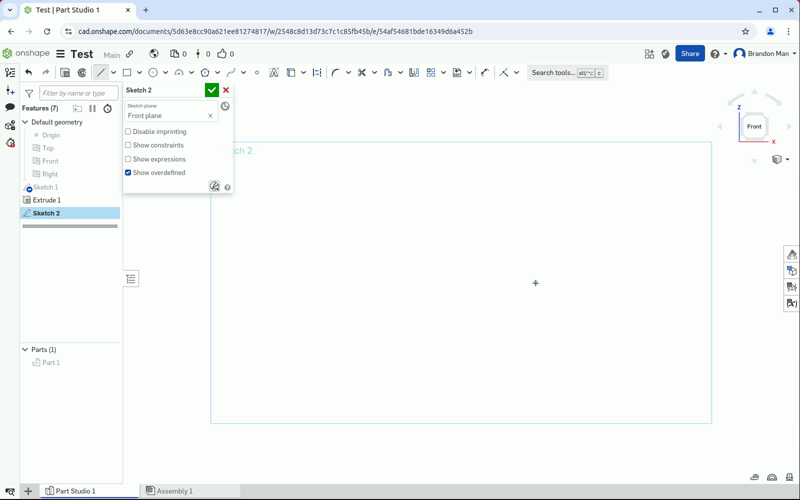
mouse_move(565, 282)
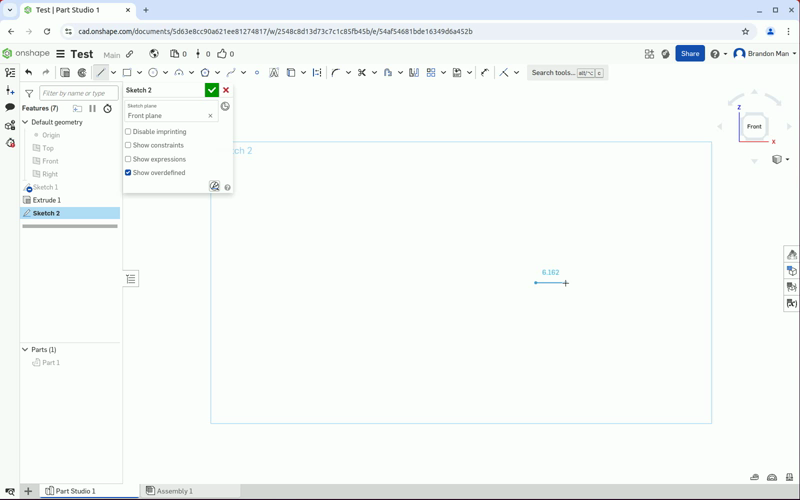
mouse_move(574, 282)
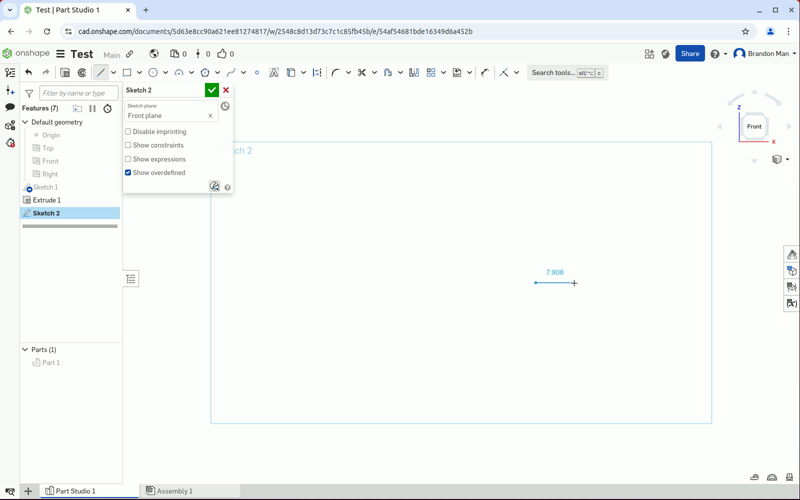
click(574, 282)
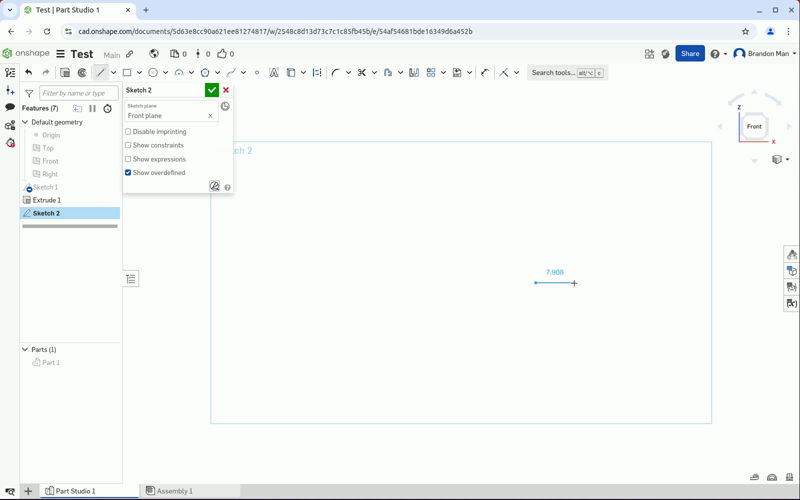
key_up(shift)
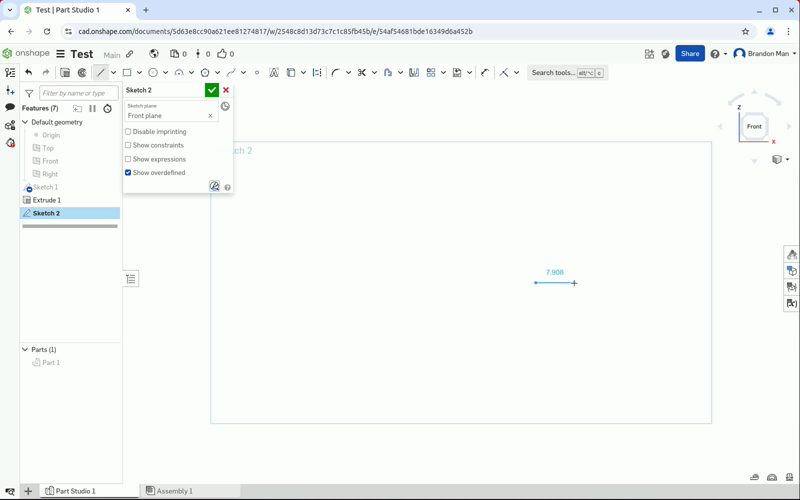
key_down(shift)
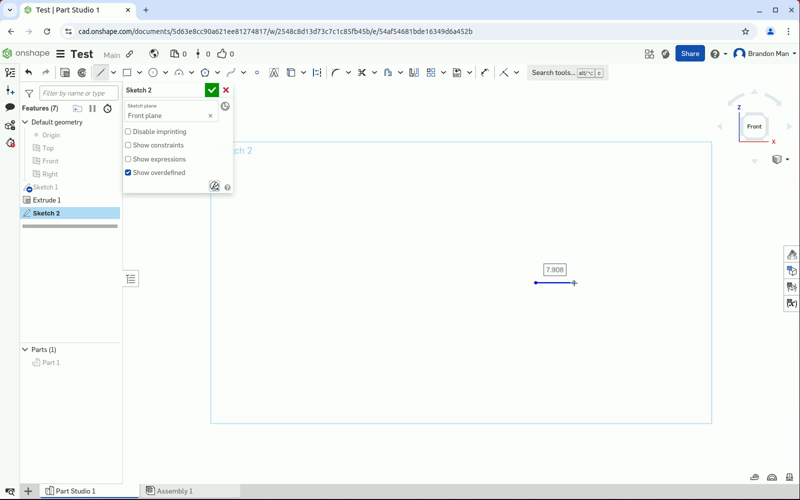
mouse_move(589, 282)
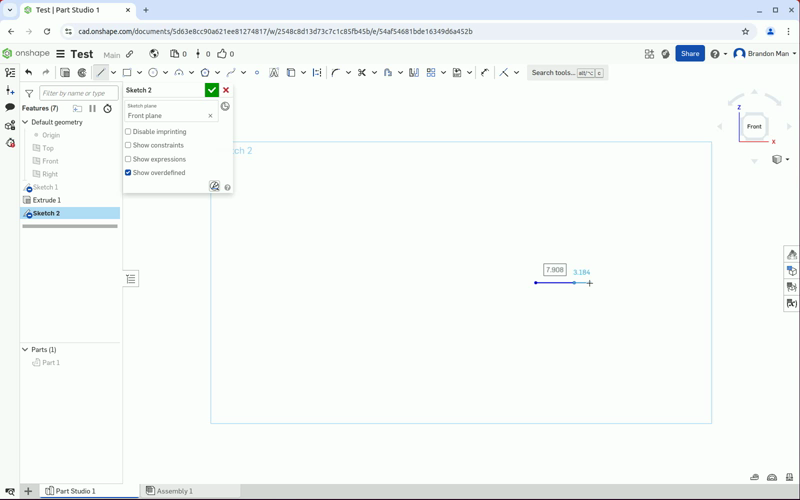
mouse_move(574, 244)
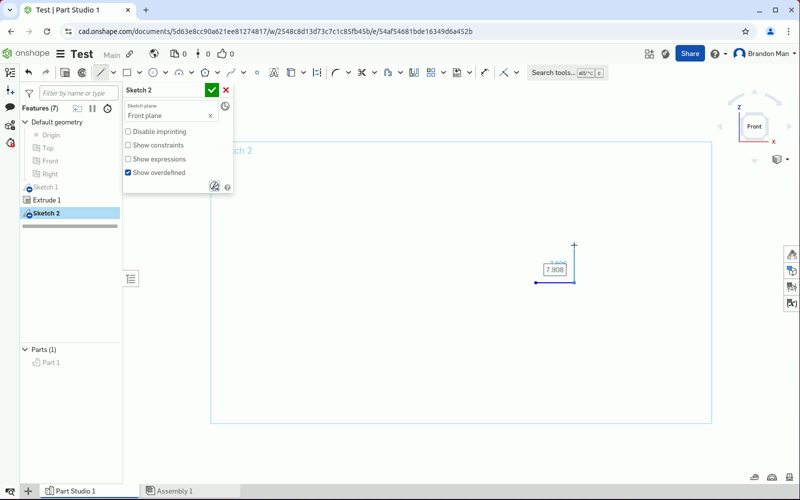
click(574, 244)
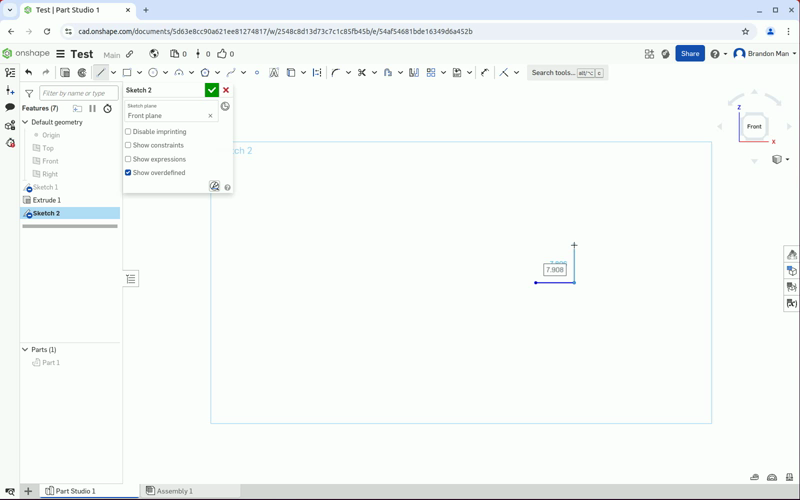
key_up(shift)
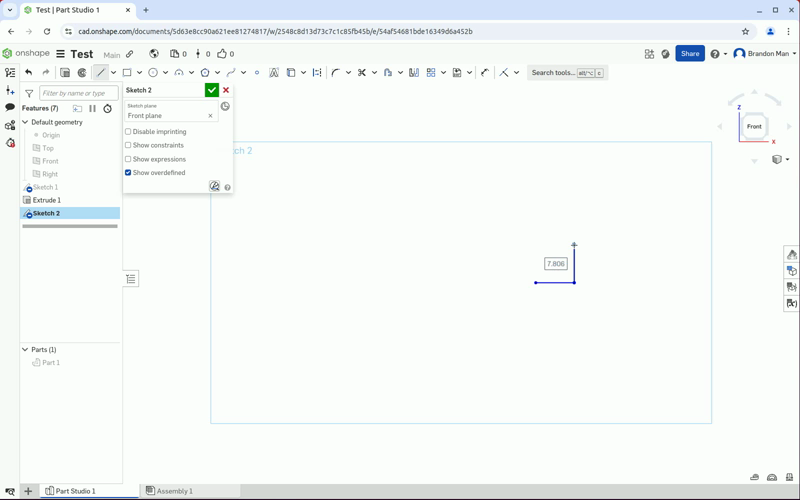
key_down(shift)
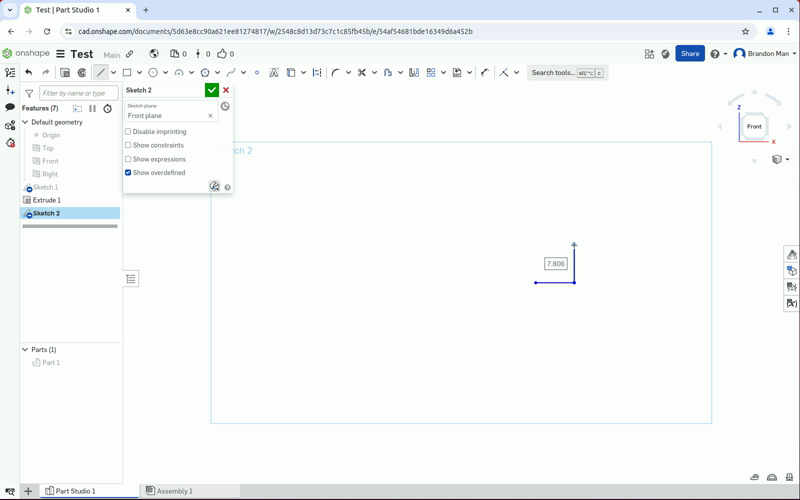
mouse_move(589, 244)
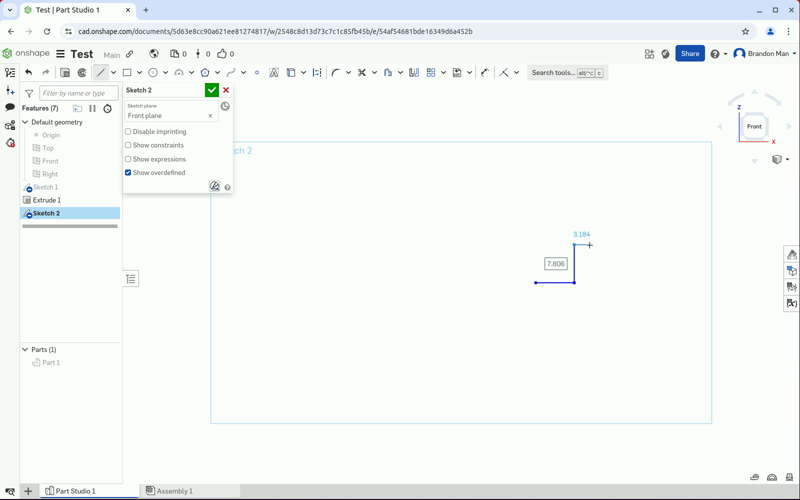
mouse_move(535, 244)
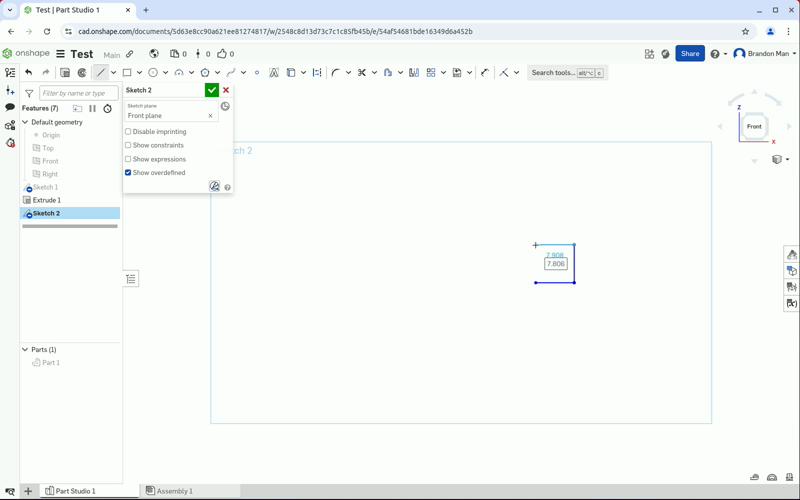
click(535, 244)
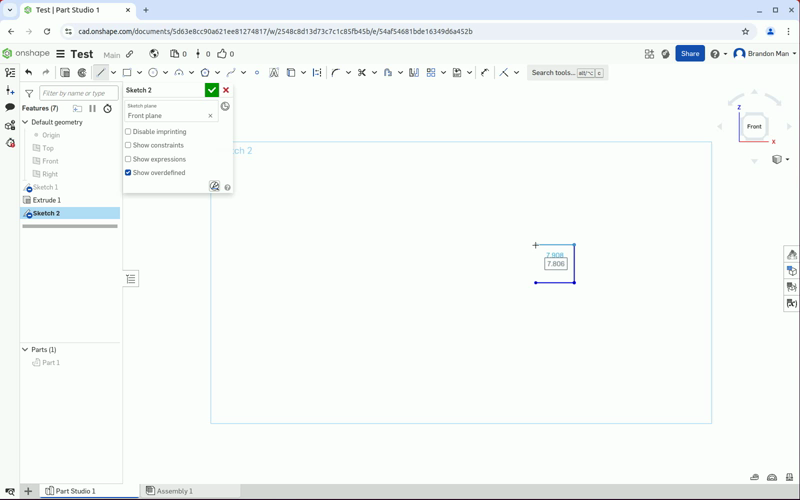
key_up(shift)
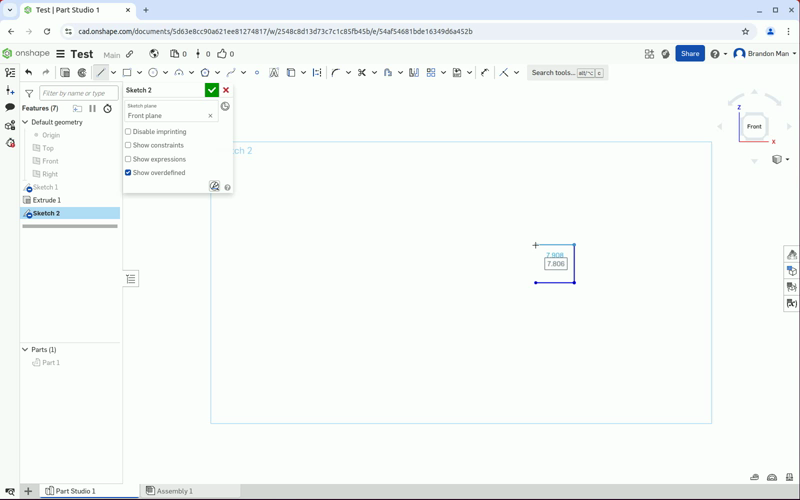
mouse_move(565, 244)
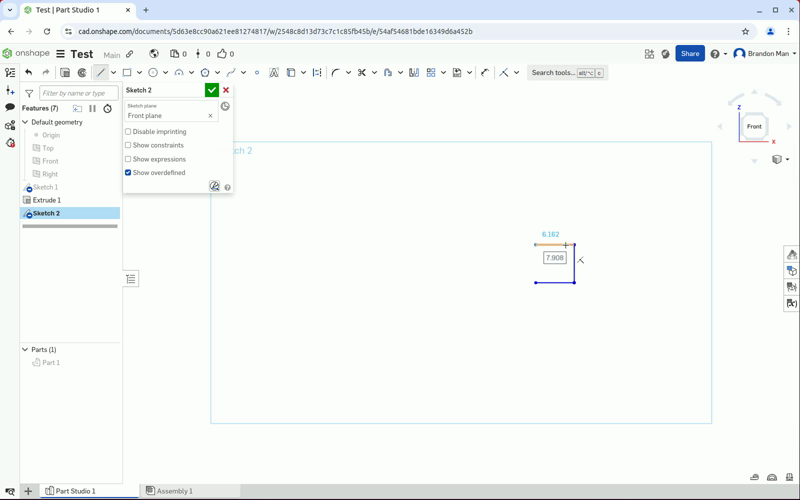
key_down(shift)
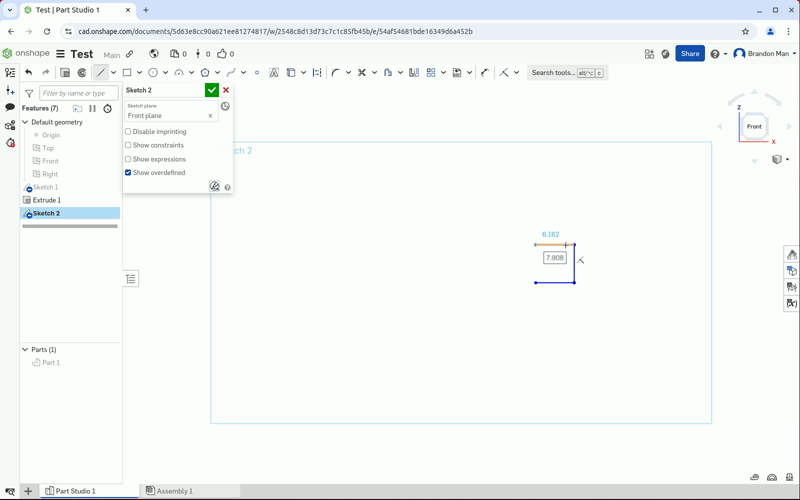
mouse_move(535, 282)
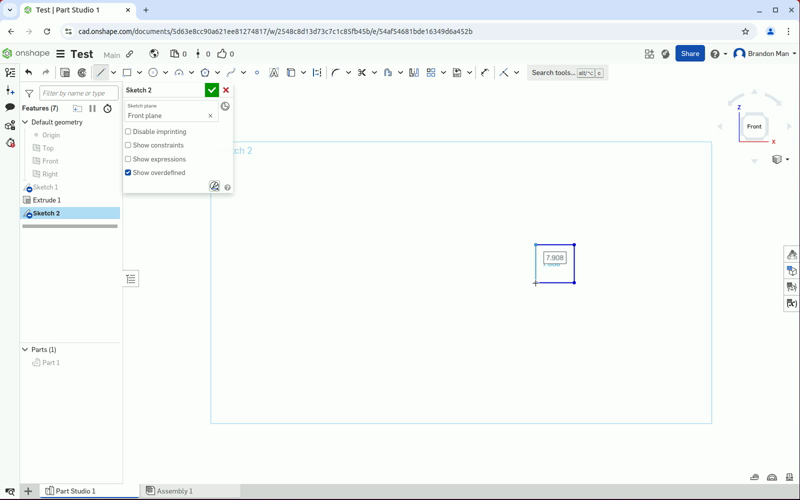
key_up(shift)
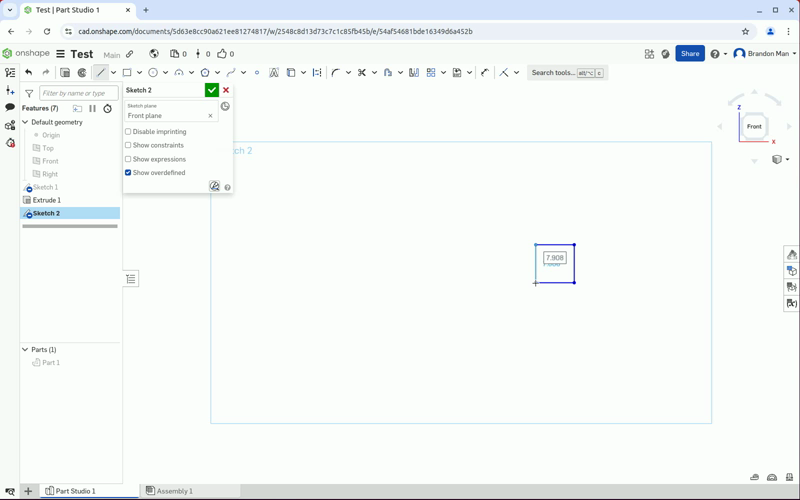
click(535, 282)
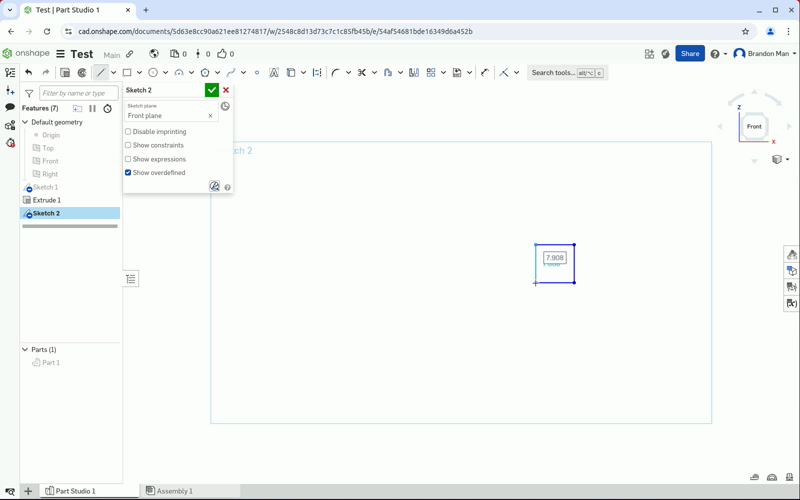
key(esc)
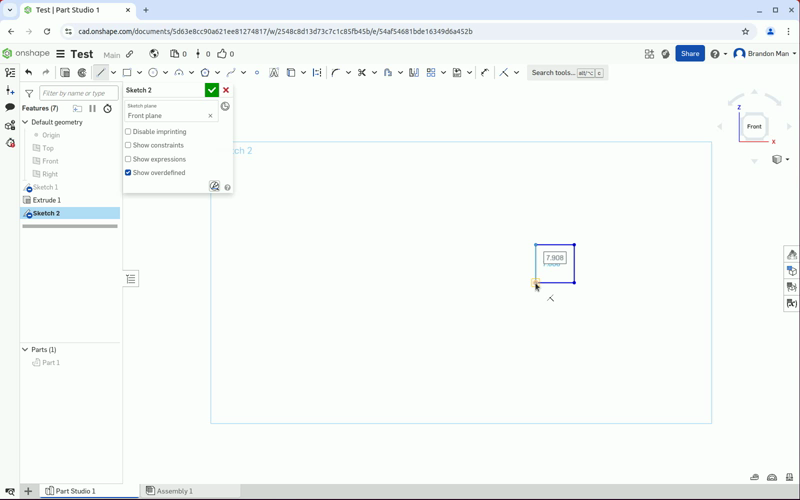
mouse_move(541, 277)
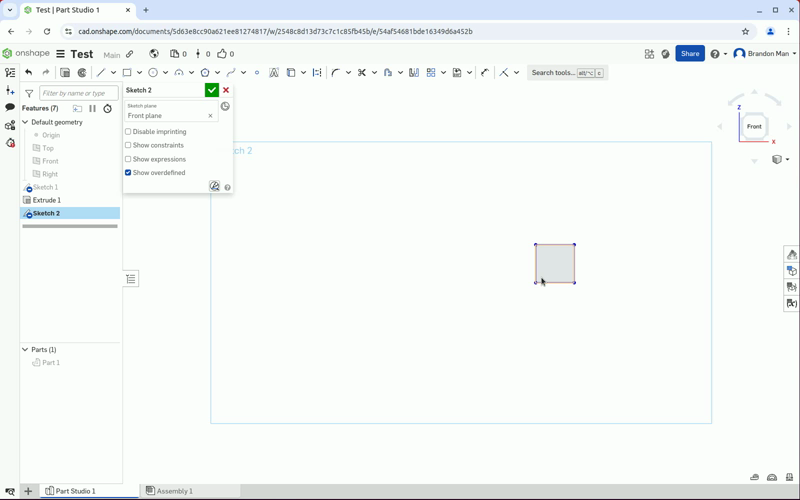
scroll(6)
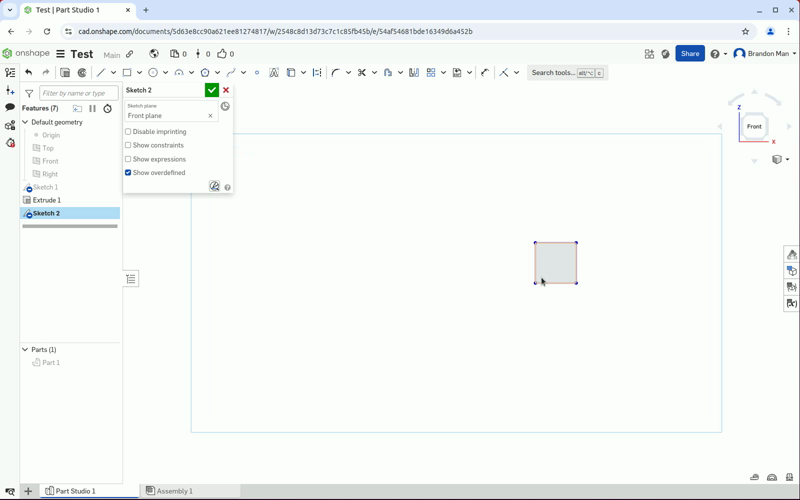
scroll(6)
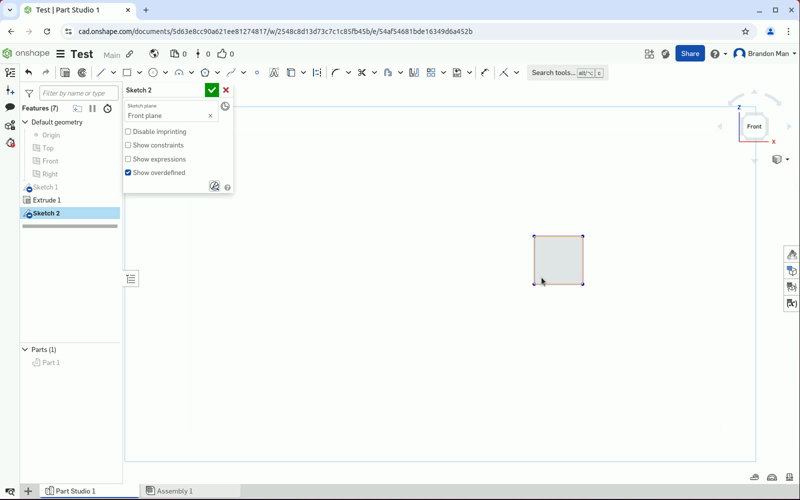
scroll(6)
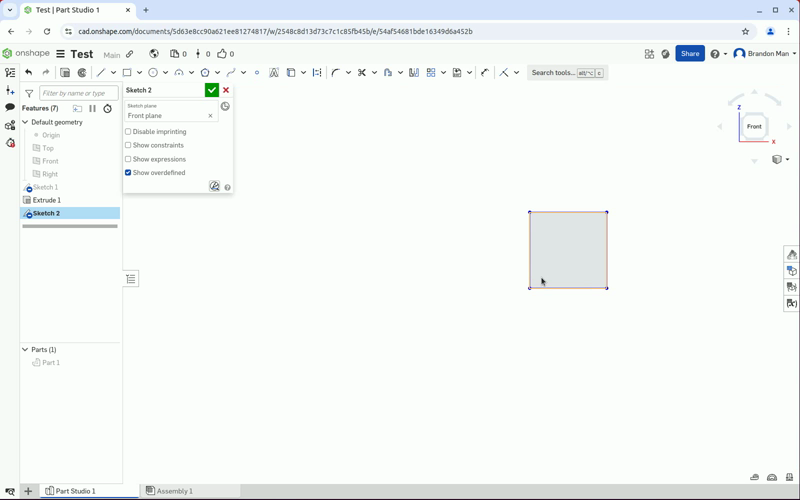
scroll(6)
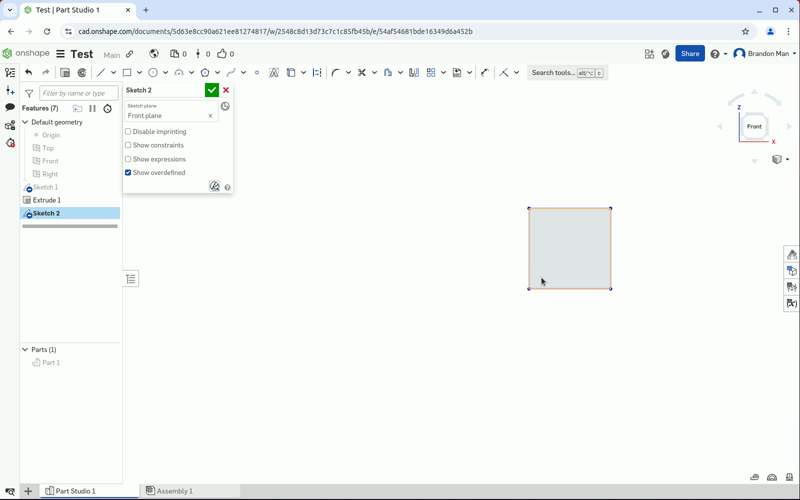
scroll(6)
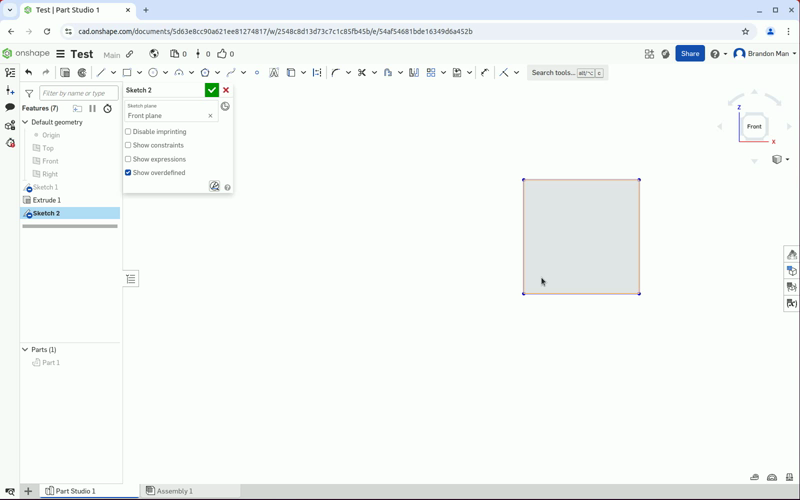
scroll(6)
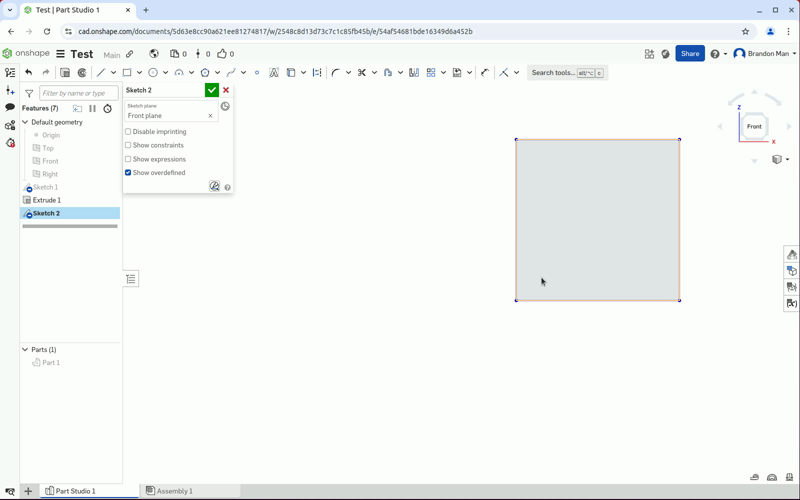
scroll(6)
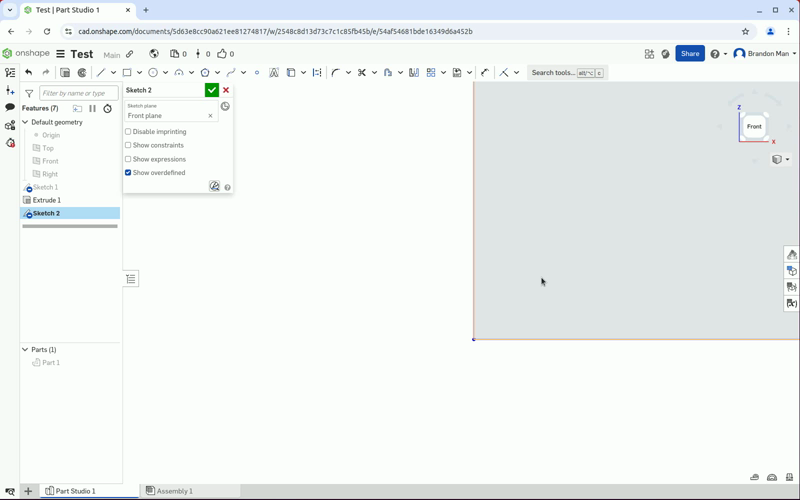
click(541, 277)
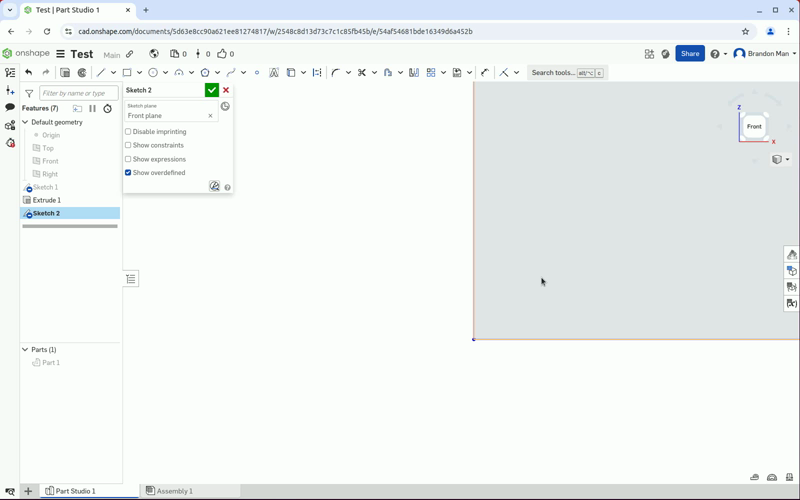
scroll(-6)
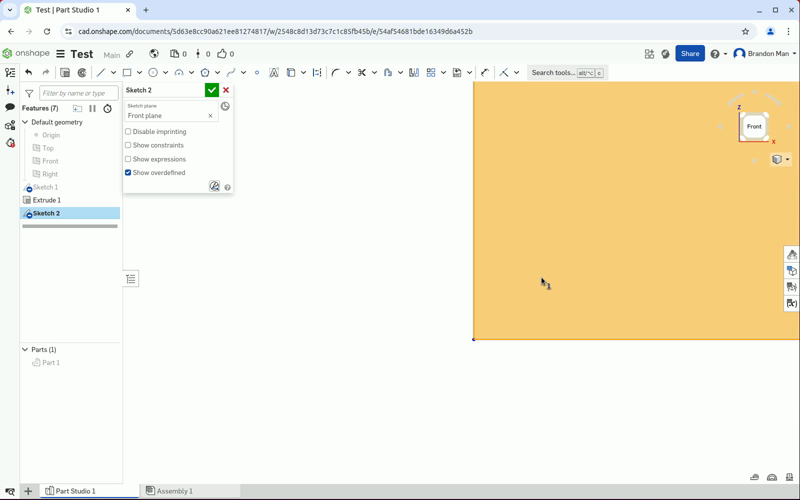
scroll(-6)
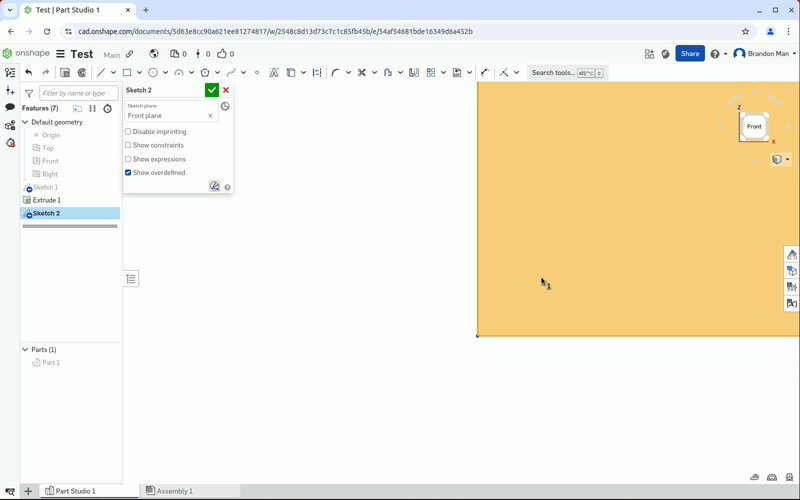
scroll(-6)
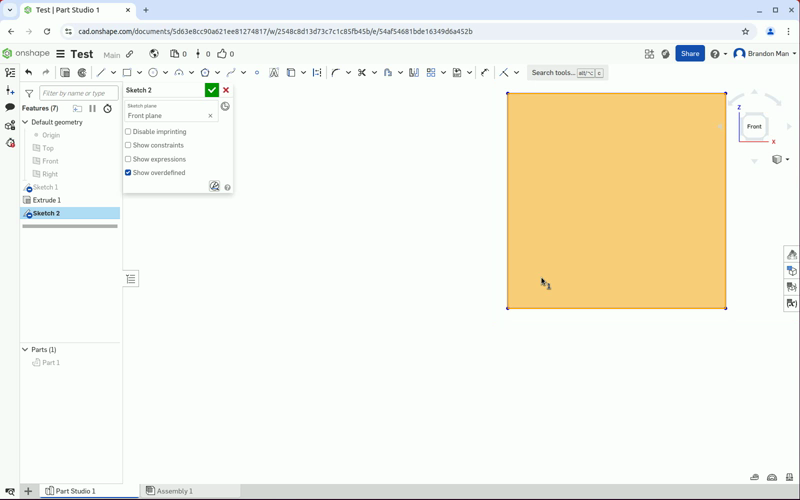
scroll(-6)
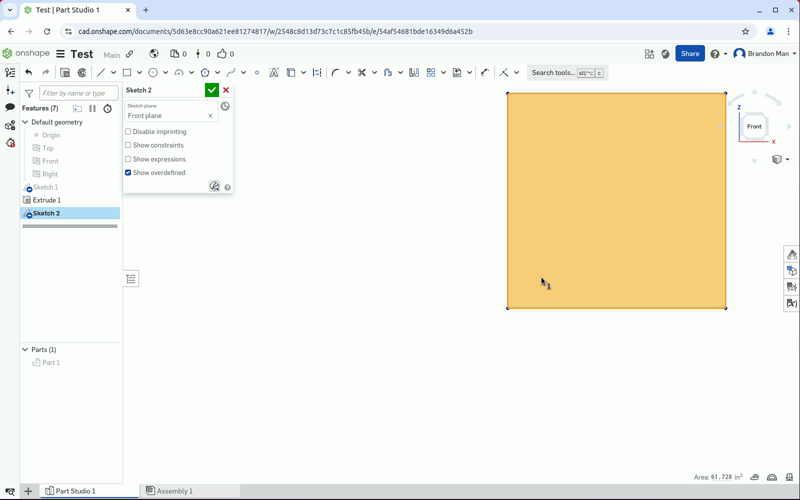
scroll(-6)
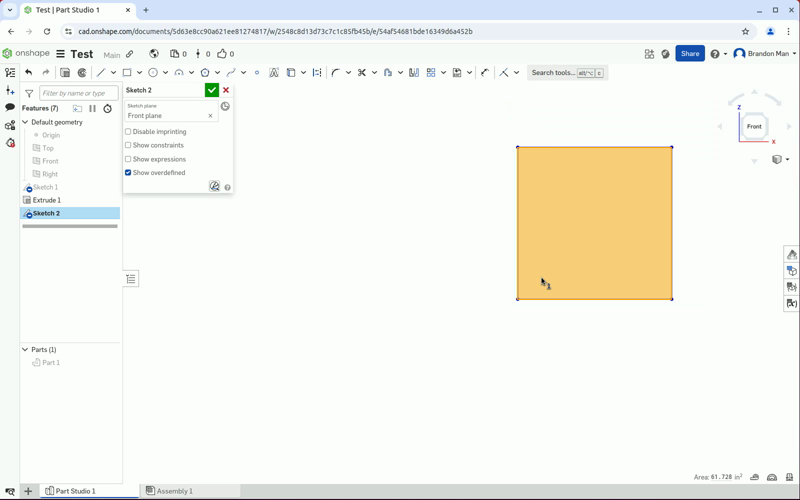
scroll(-6)
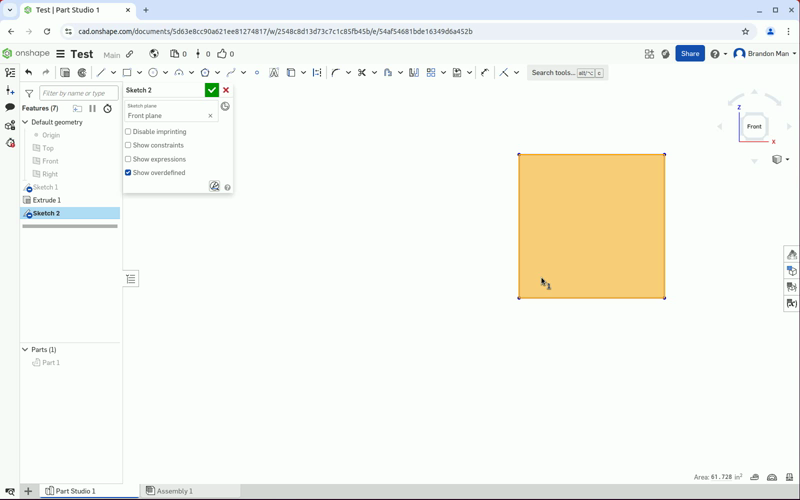
scroll(-6)
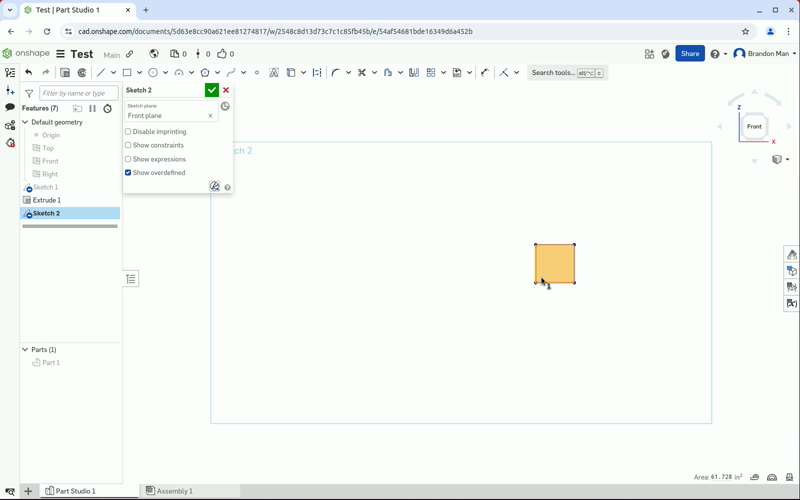
mouse_move(73, 352)
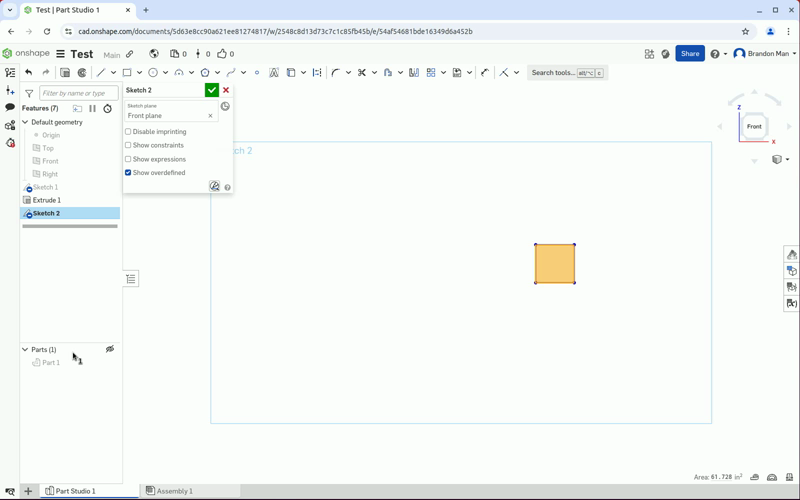
key(shift+y)
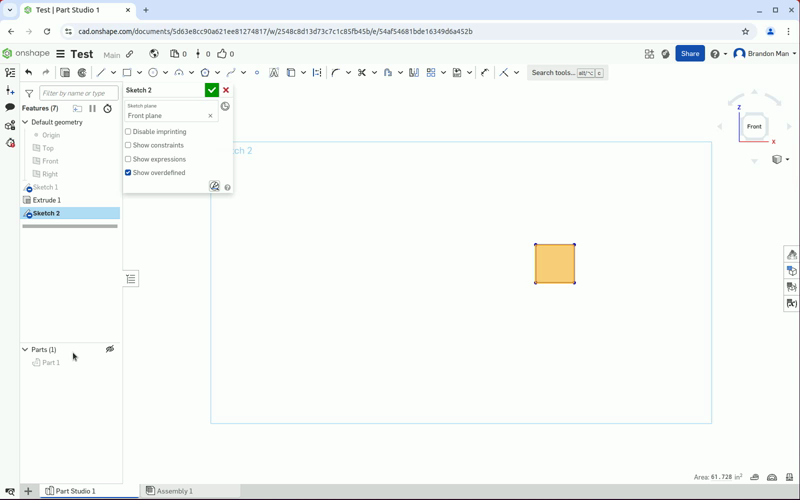
key(shift+e)
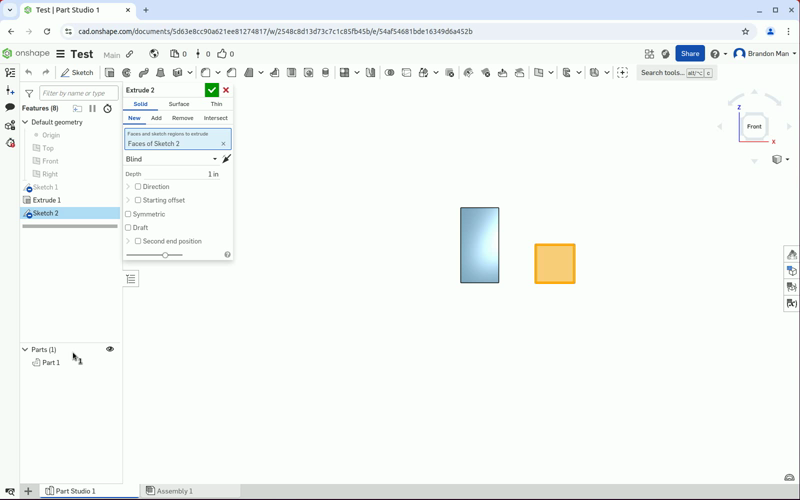
mouse_move(143, 106)
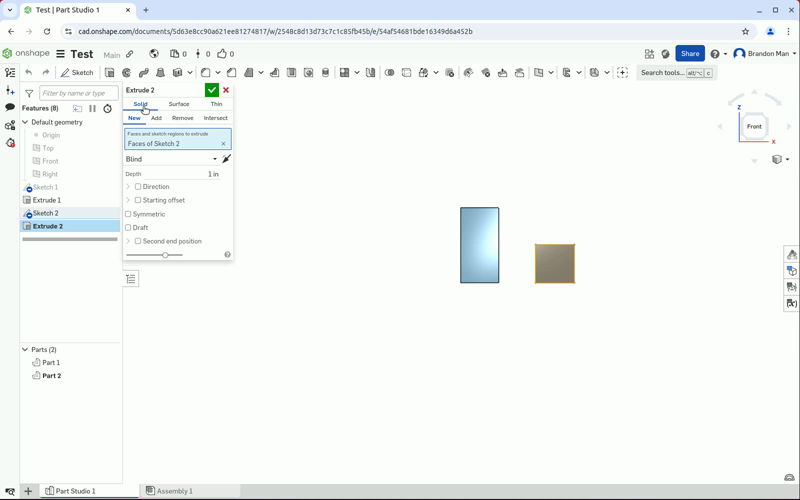
click(143, 106)
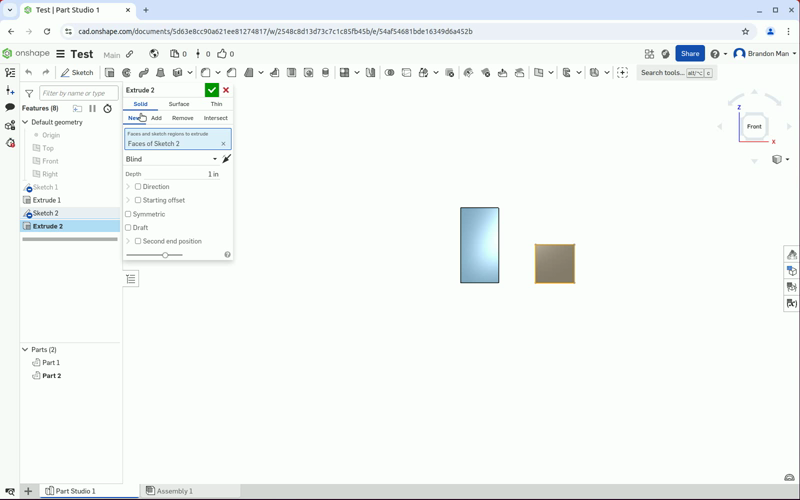
mouse_move(137, 120)
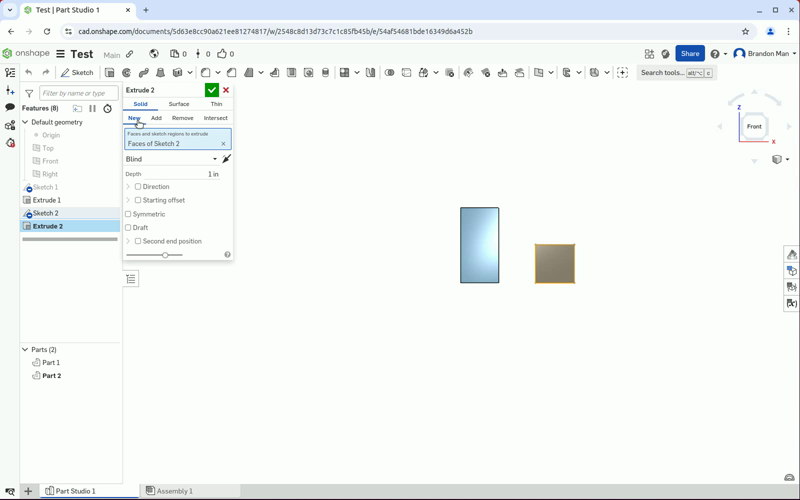
click(137, 120)
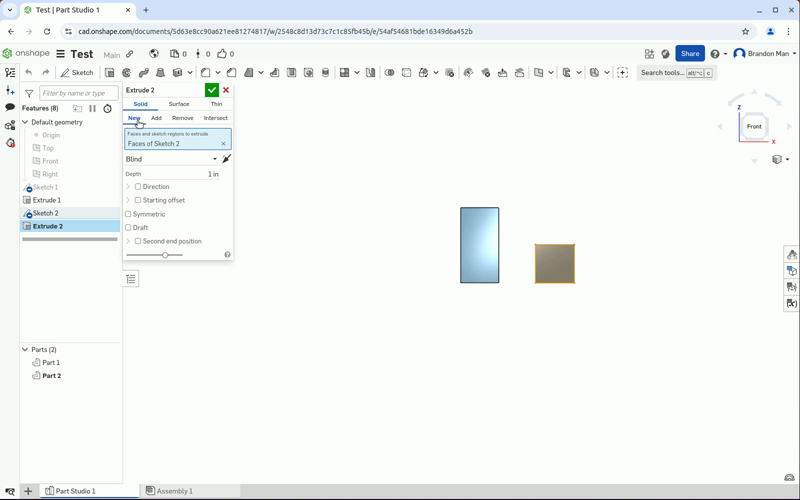
key(tab, 4)
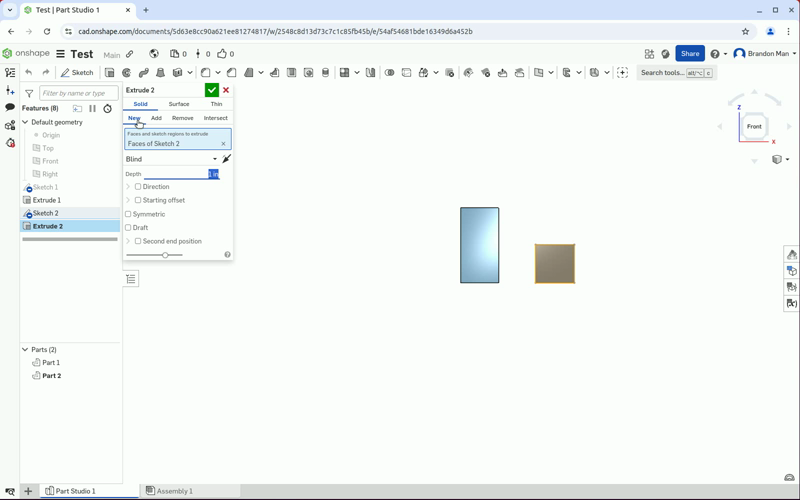
text(-15.405)
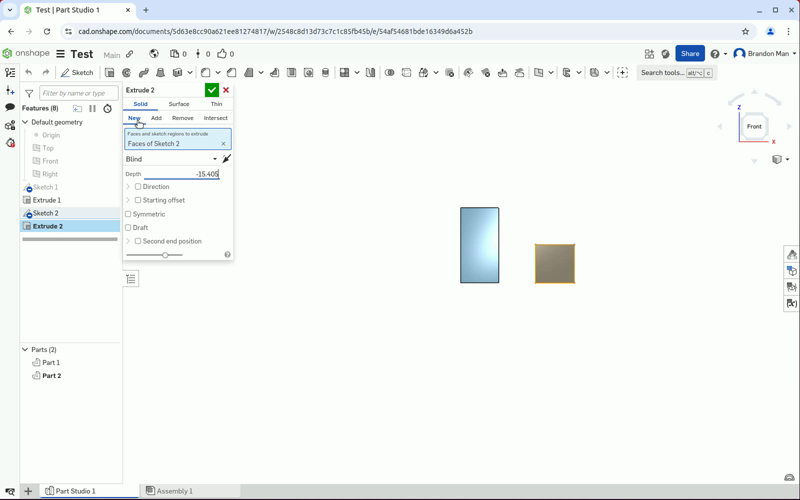
key(enter)
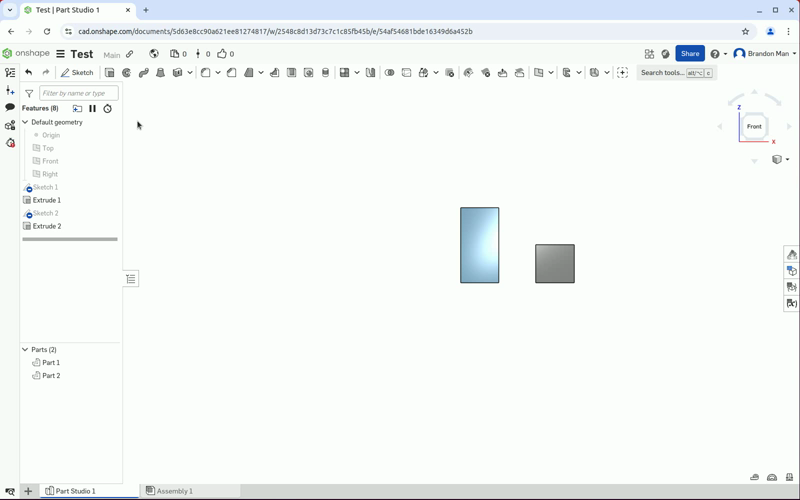
key(shift+h)
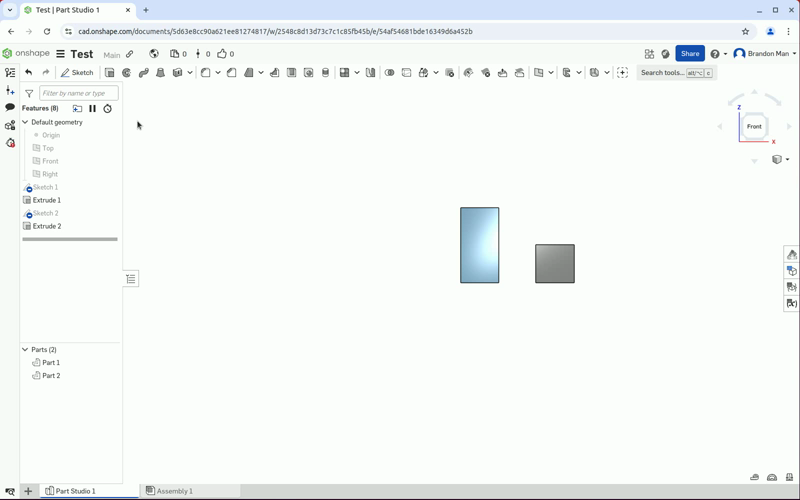
key(shift+h)
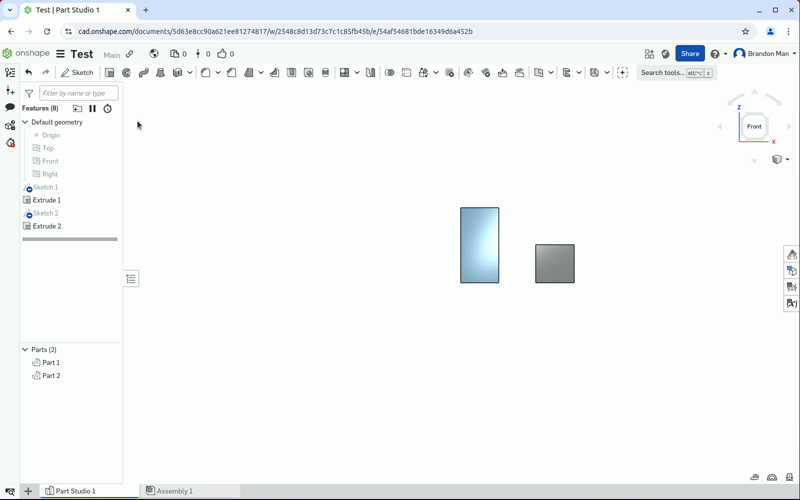
mouse_move(73, 189)
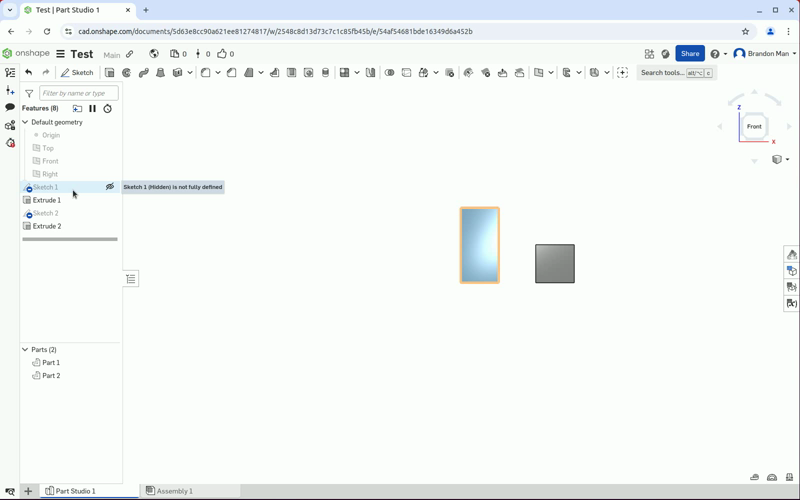
click(73, 189)
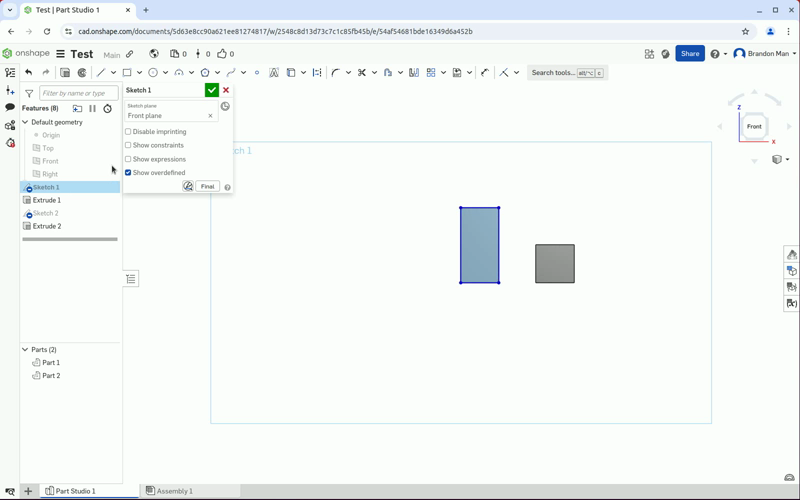
mouse_move(229, 92)
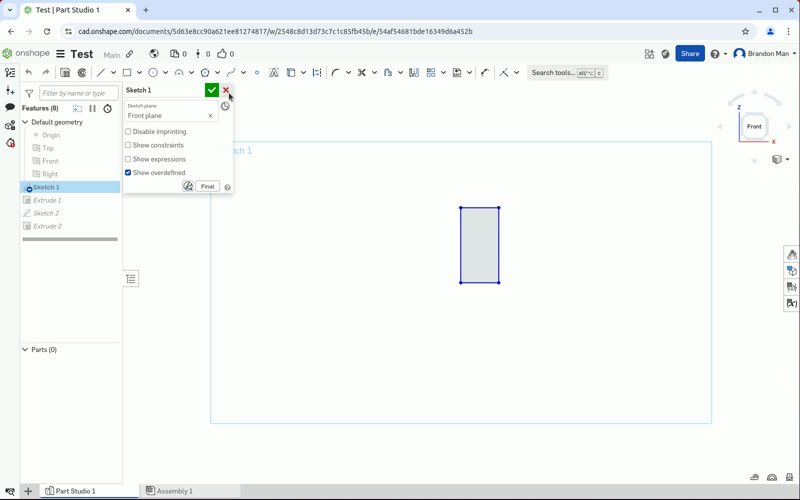
click(229, 92)
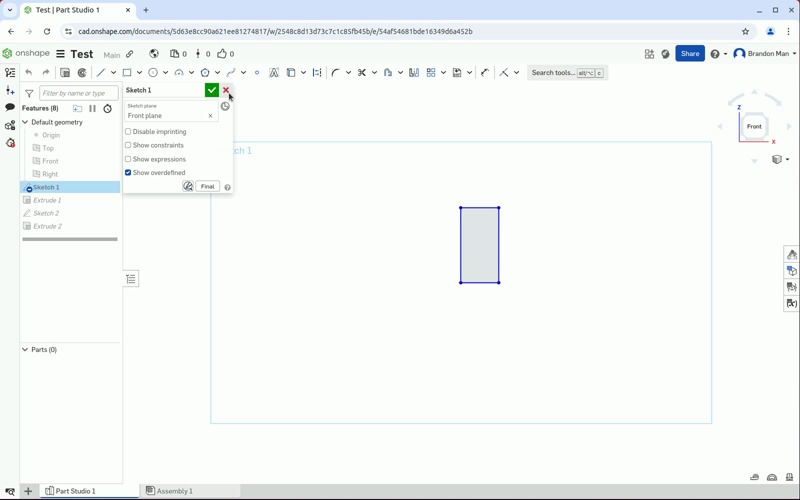
key(shift+s)
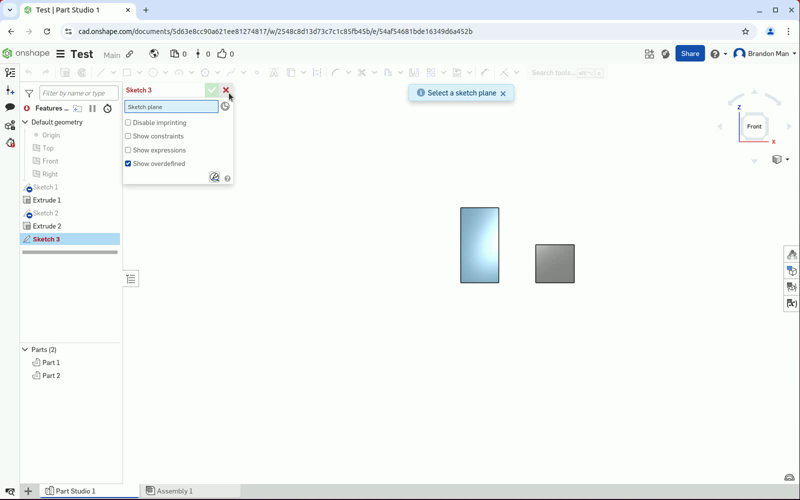
mouse_move(73, 163)
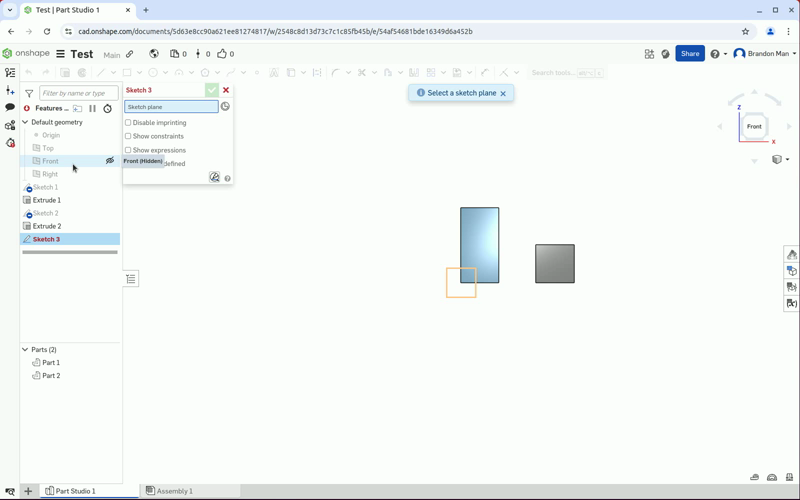
click(73, 163)
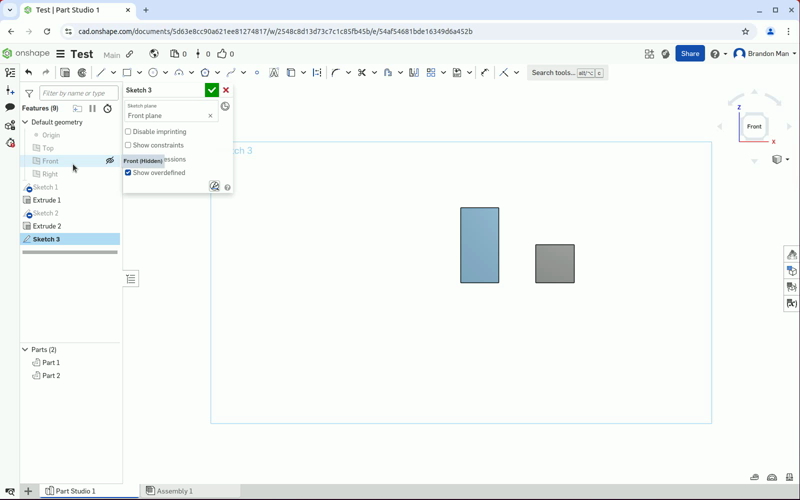
mouse_move(73, 352)
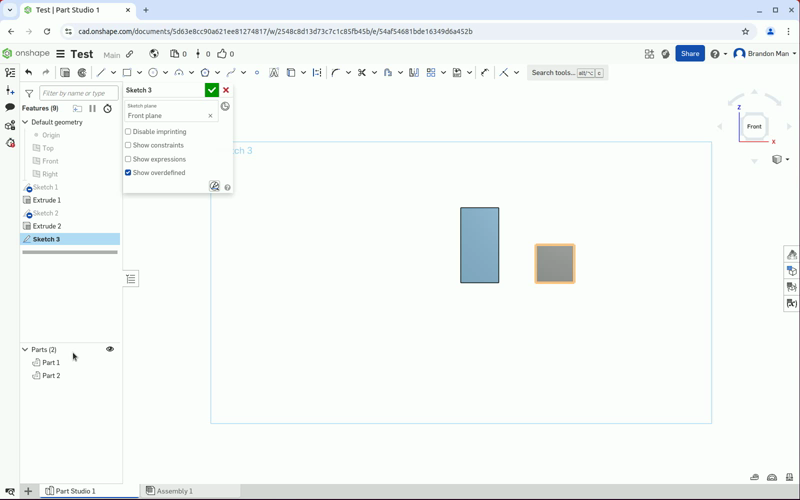
key(y)
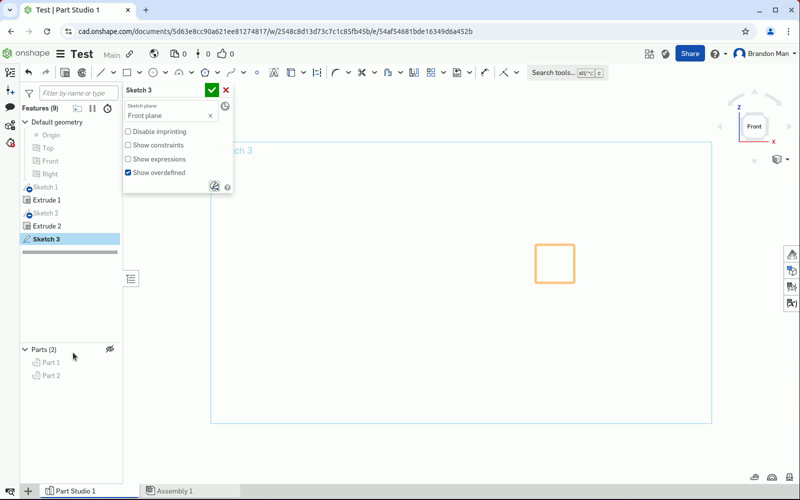
key(l)
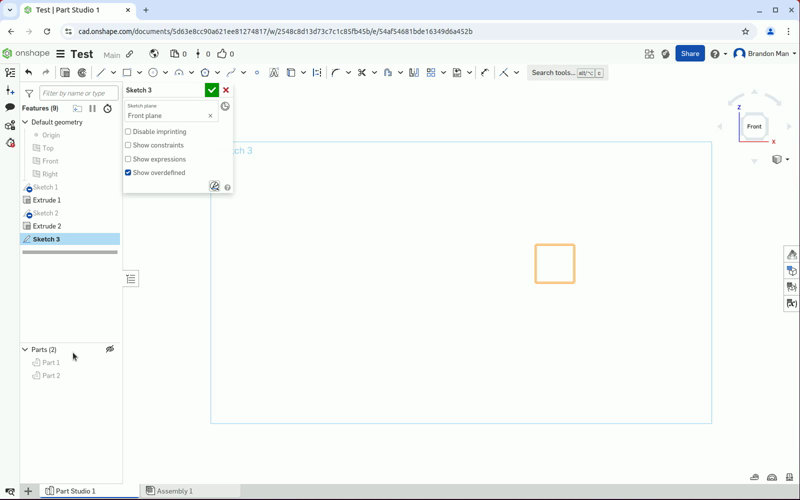
key_down(shift)
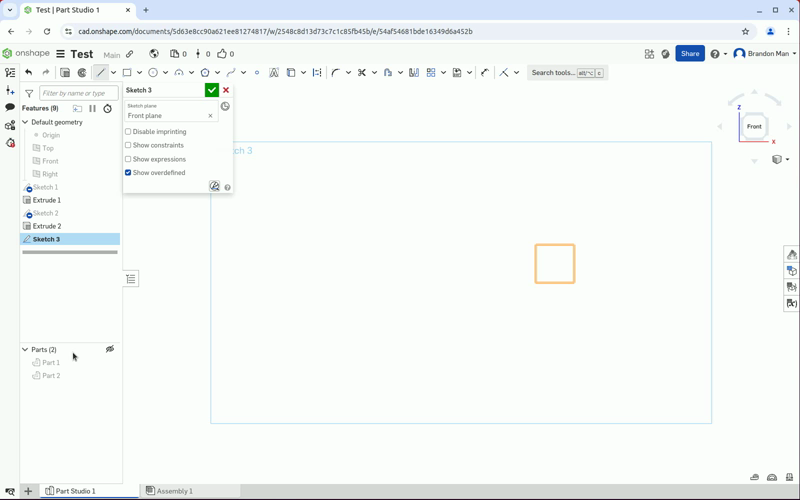
mouse_move(498, 282)
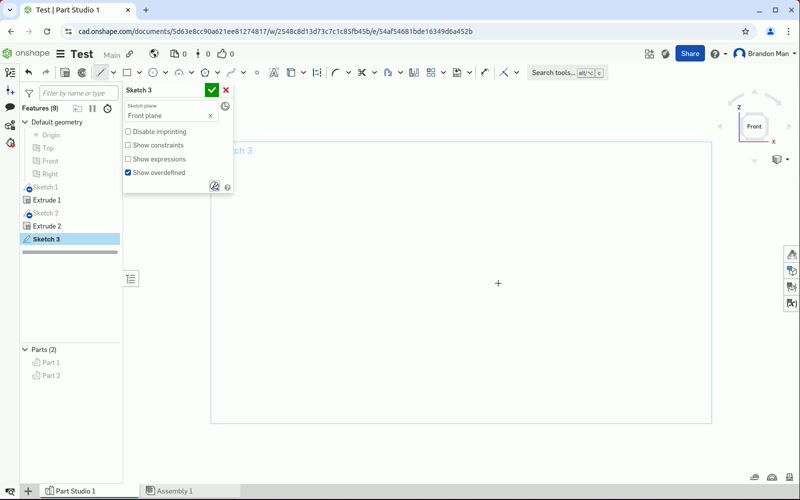
click(498, 282)
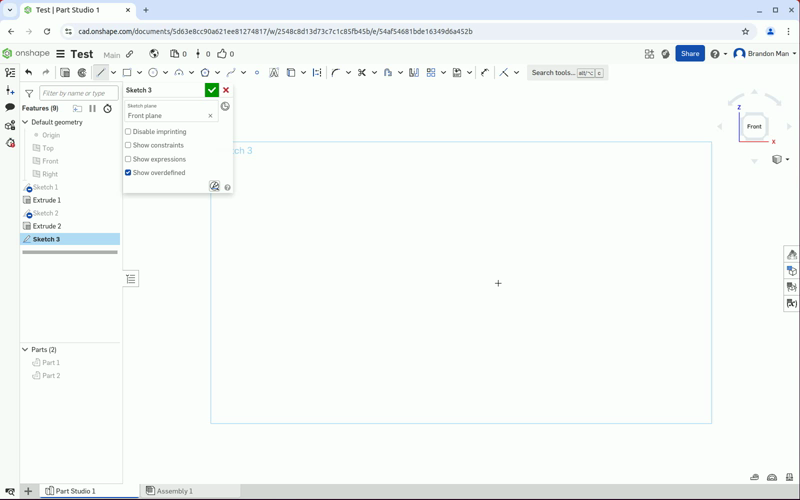
key_up(shift)
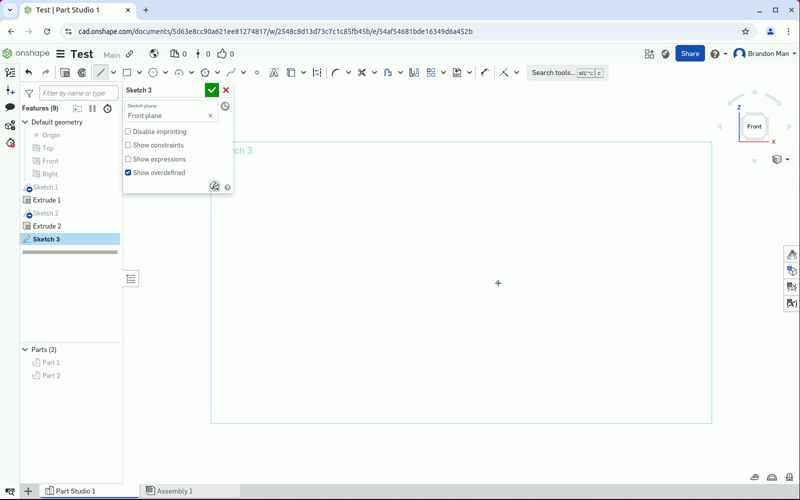
key_down(shift)
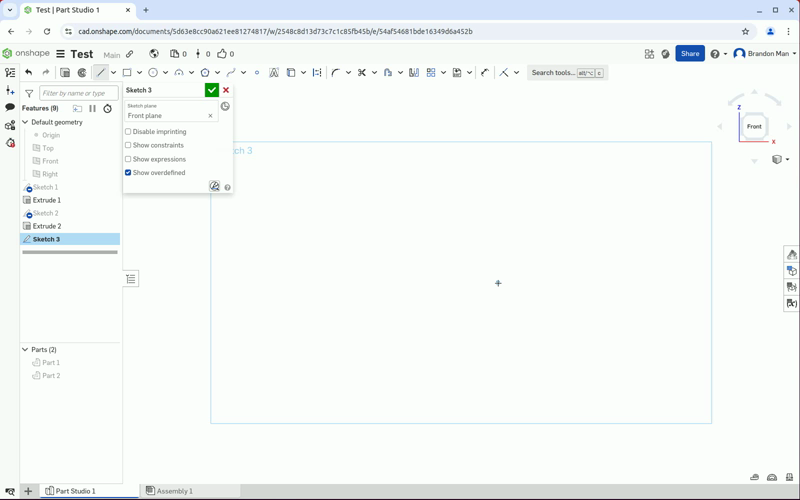
mouse_move(528, 282)
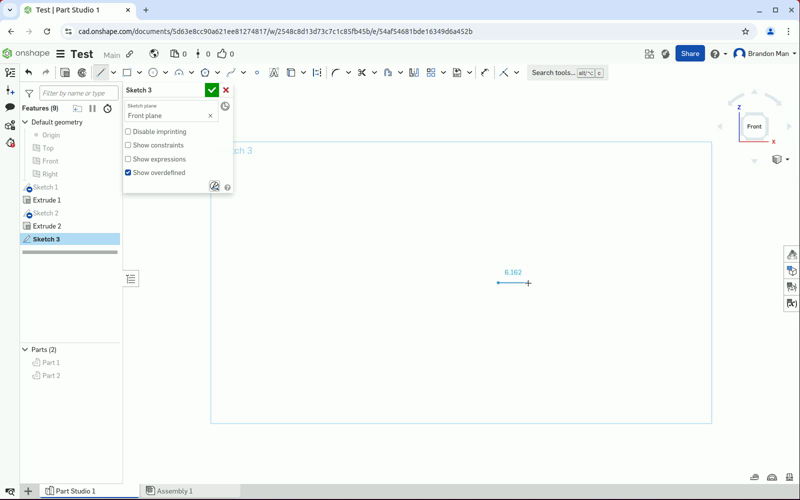
mouse_move(536, 282)
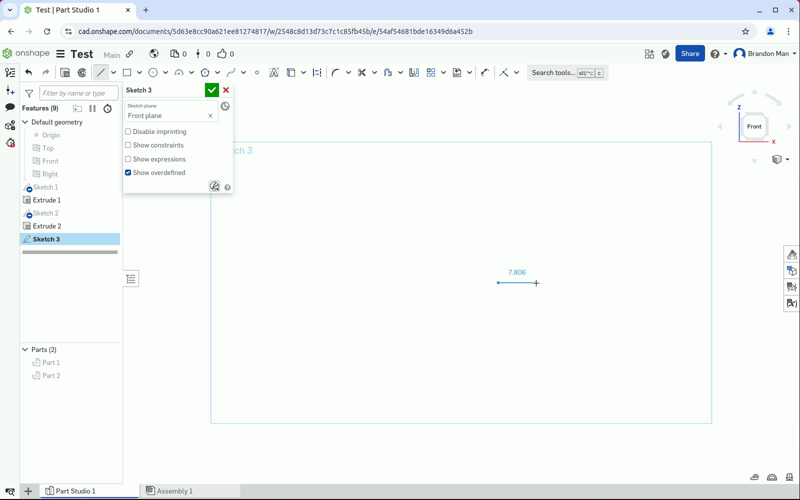
click(536, 282)
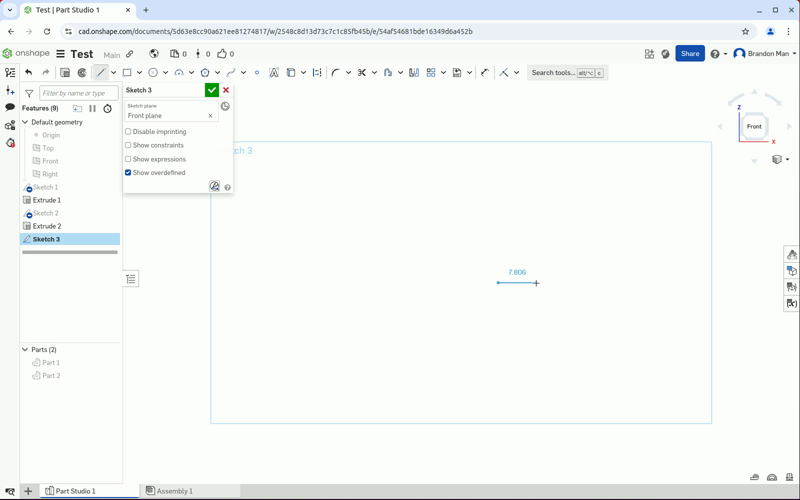
key_up(shift)
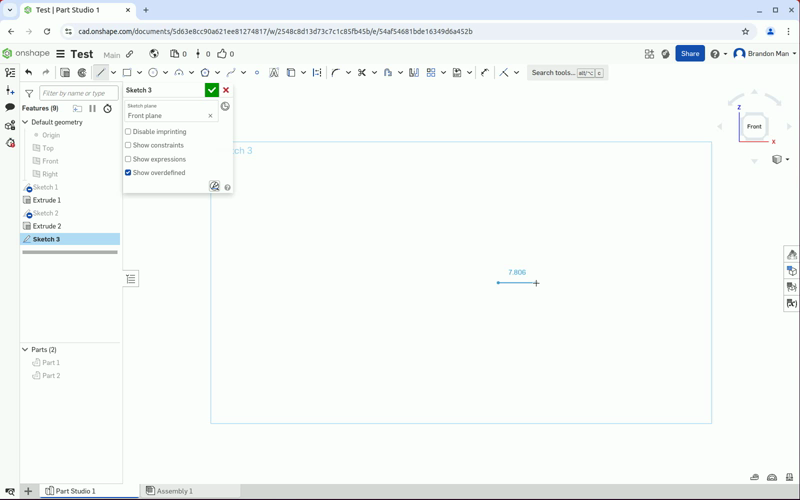
key_down(shift)
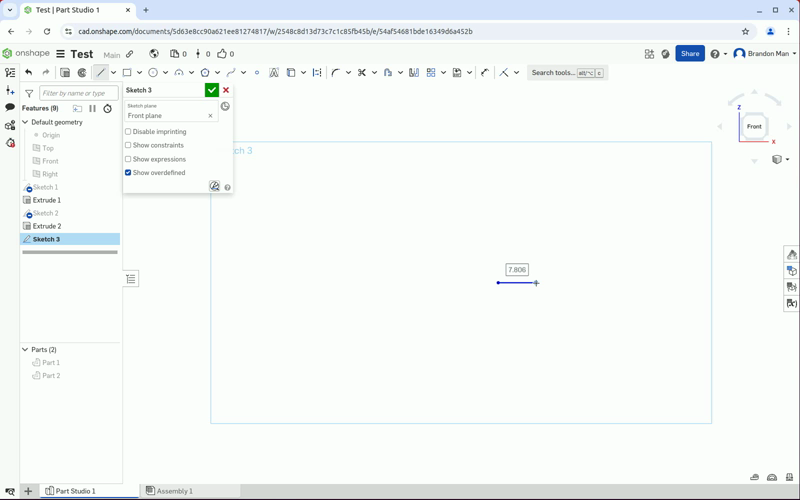
mouse_move(566, 282)
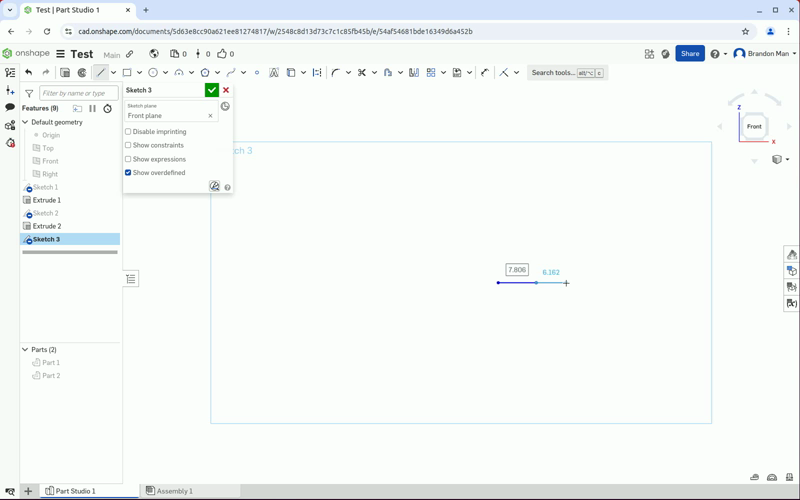
mouse_move(536, 244)
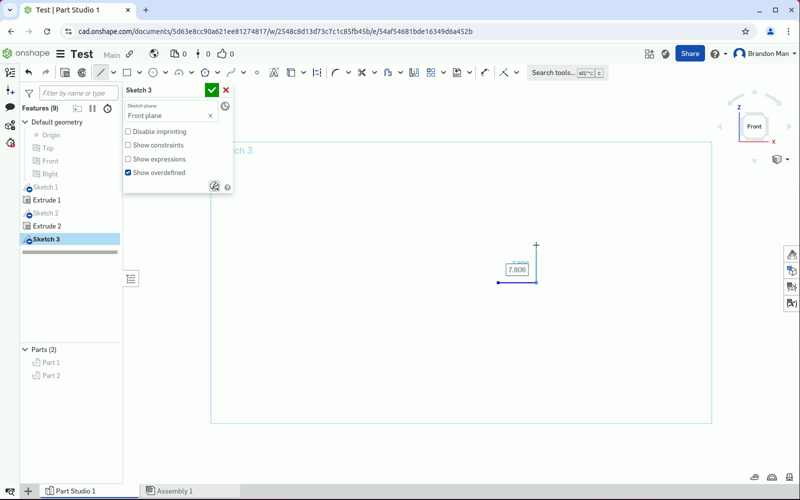
click(536, 244)
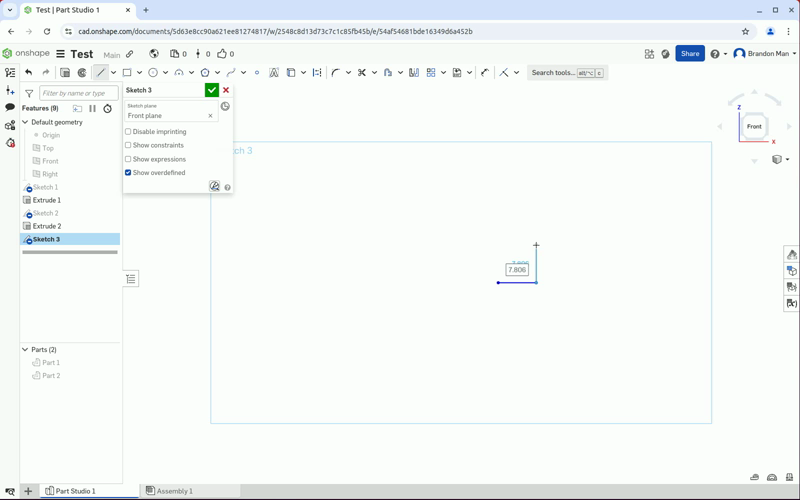
key_up(shift)
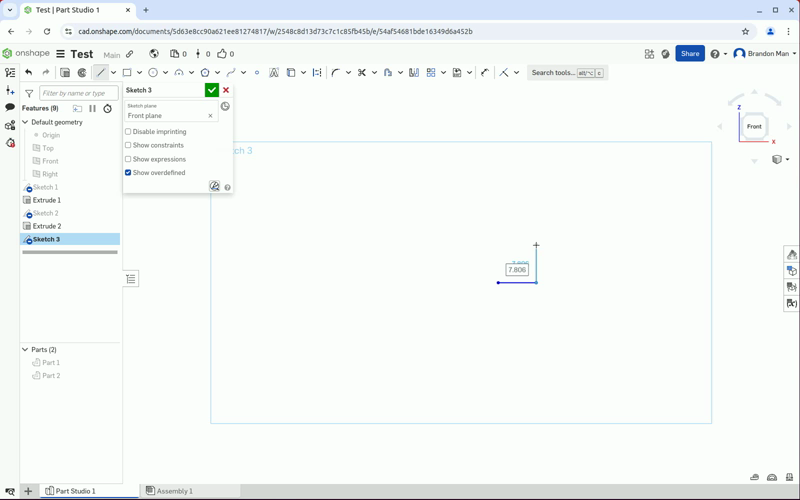
key_down(shift)
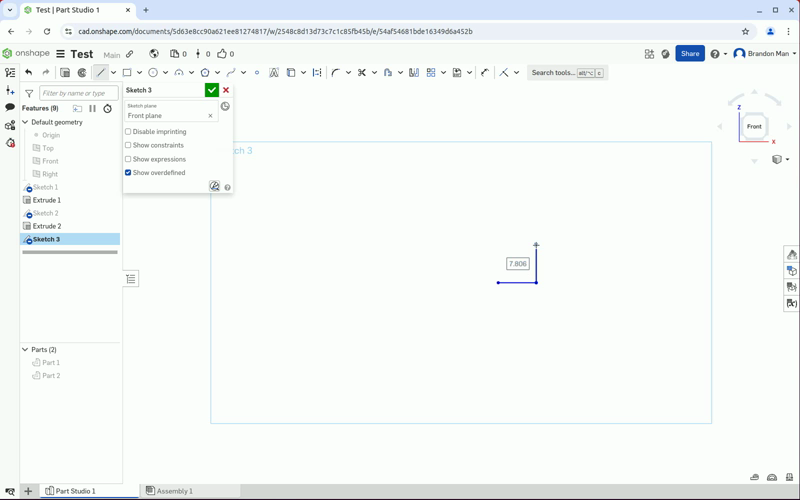
mouse_move(566, 244)
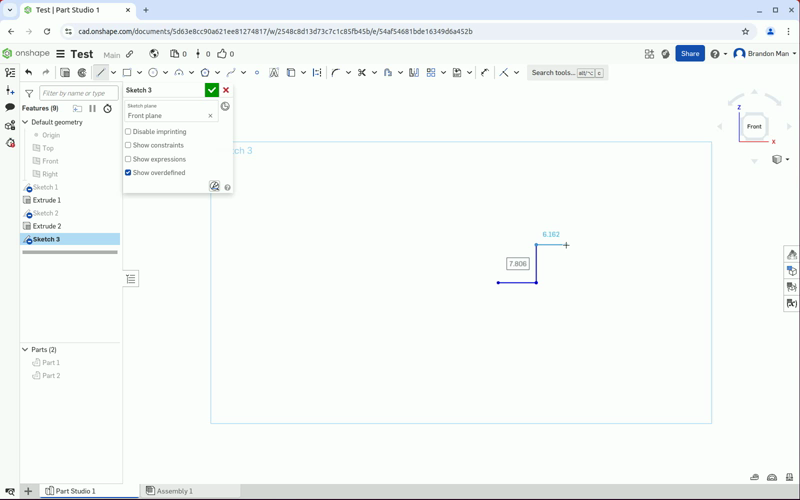
mouse_move(573, 244)
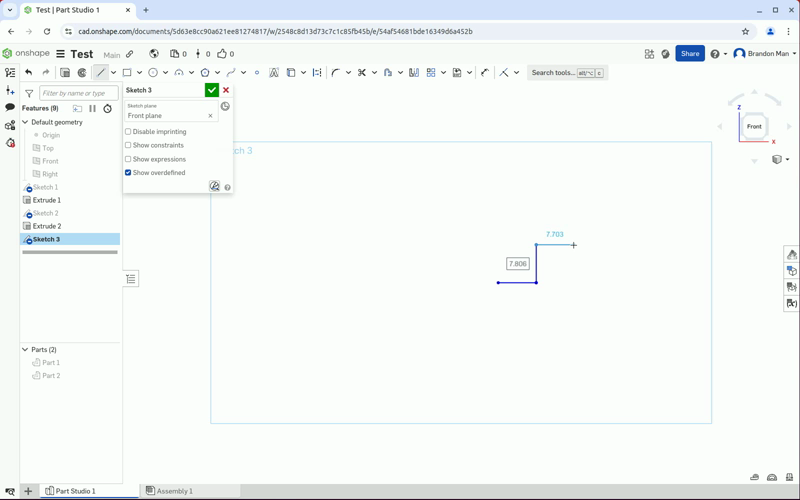
click(573, 244)
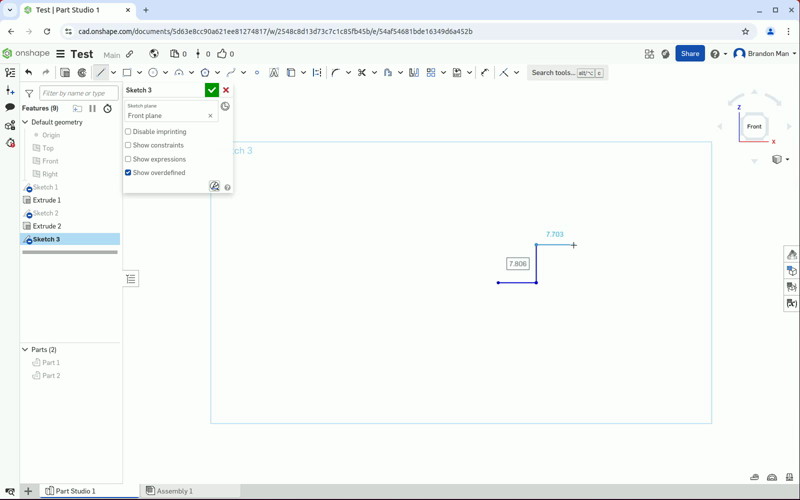
key_up(shift)
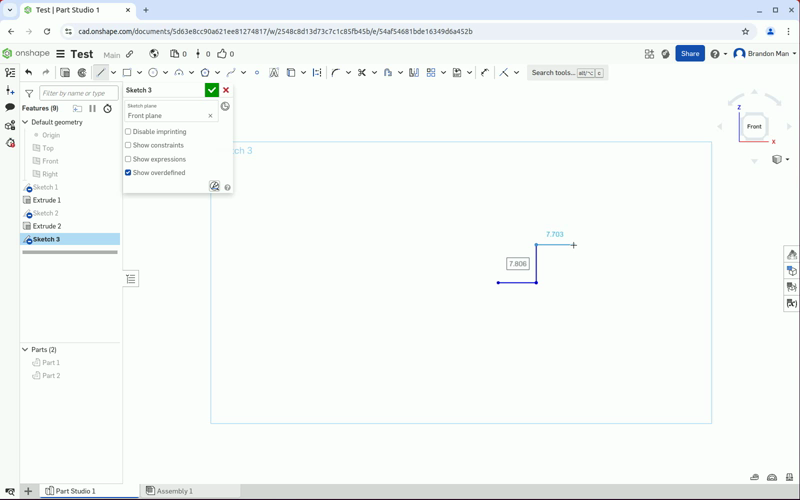
key_down(shift)
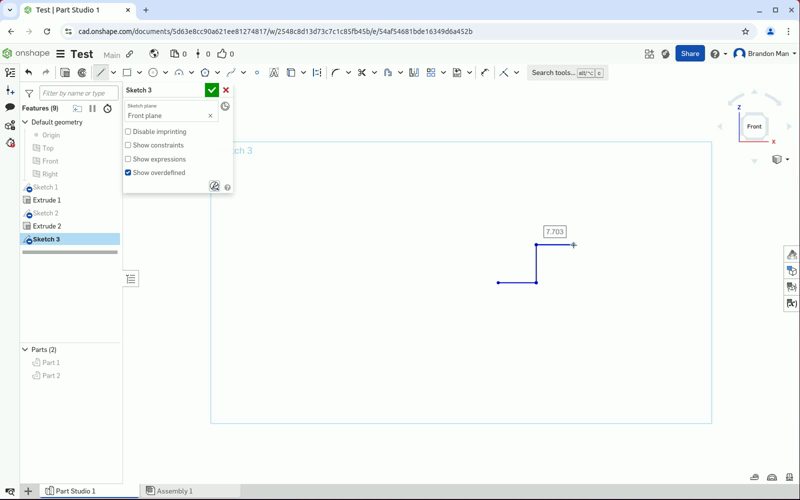
mouse_move(589, 244)
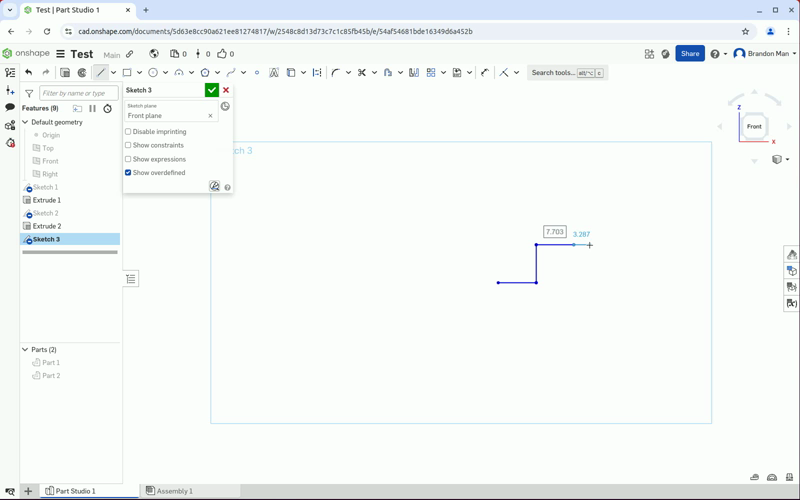
mouse_move(573, 207)
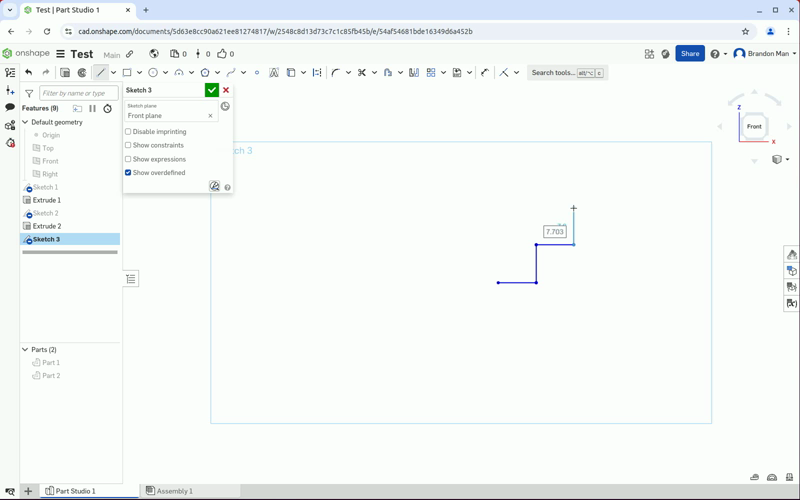
click(573, 207)
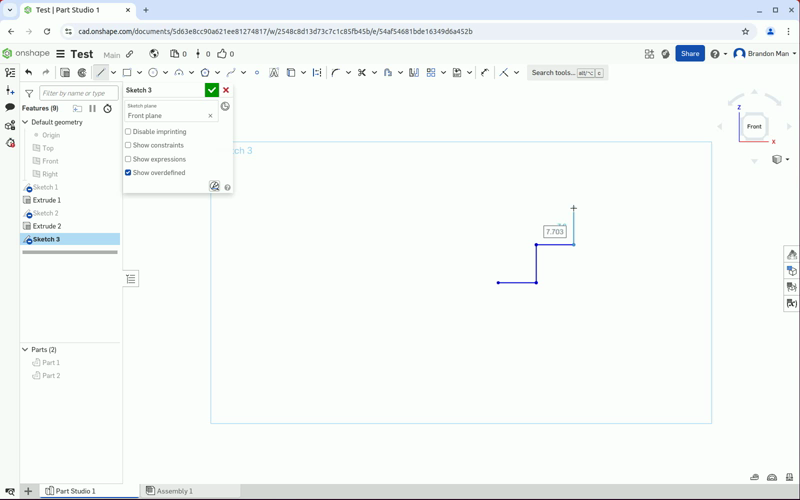
key_up(shift)
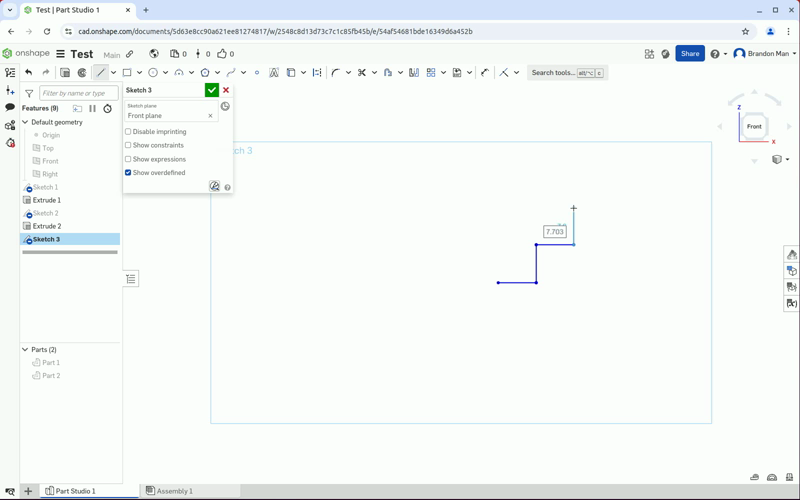
key_down(shift)
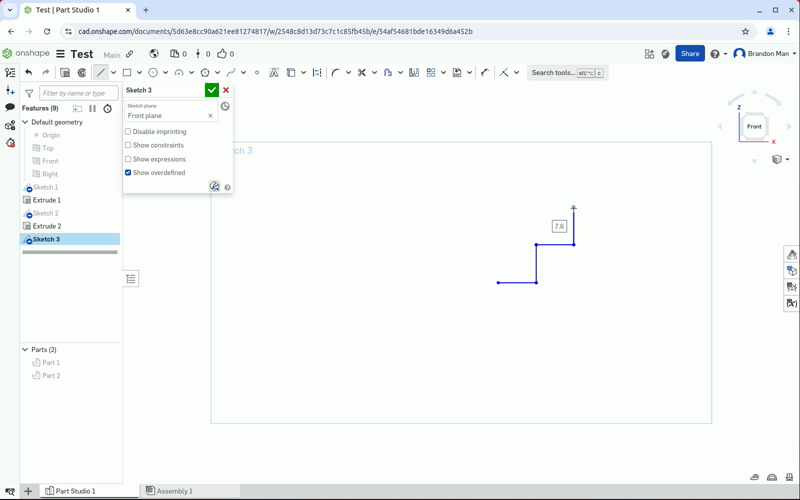
mouse_move(498, 207)
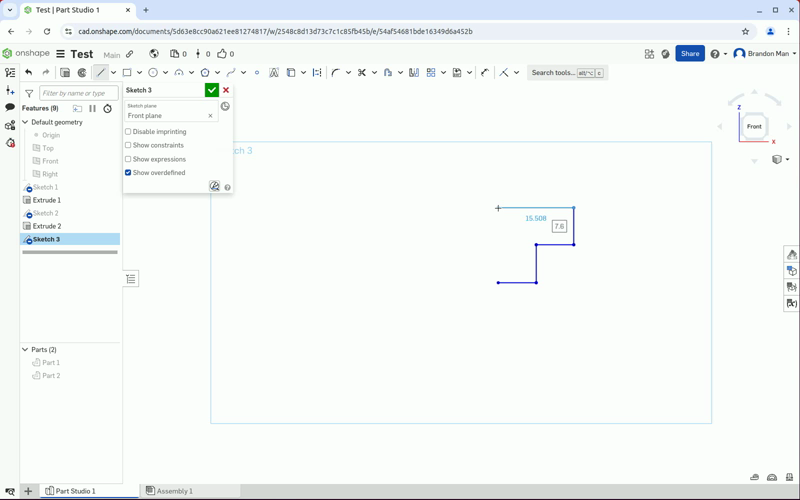
click(498, 207)
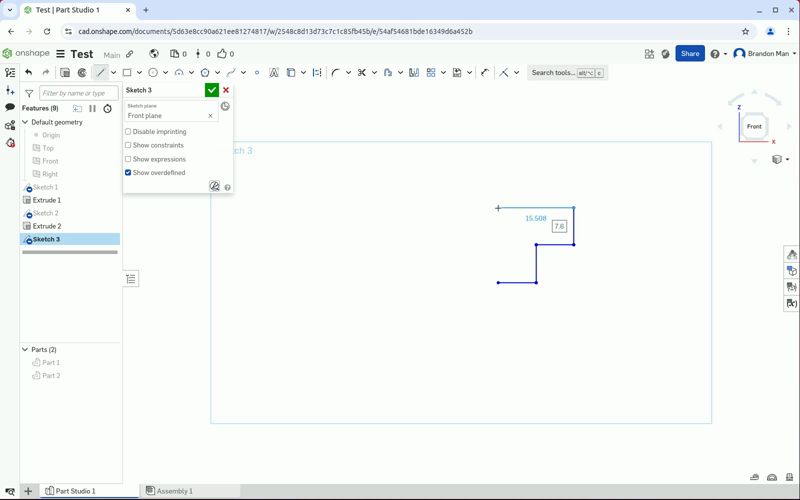
key_up(shift)
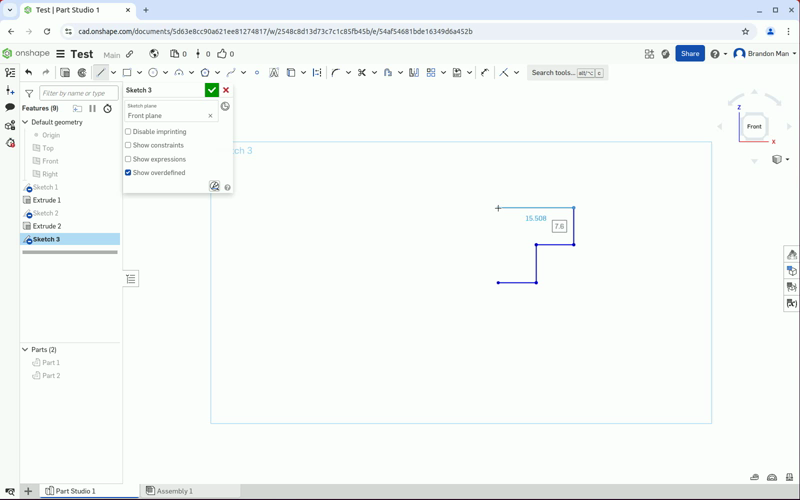
key_down(shift)
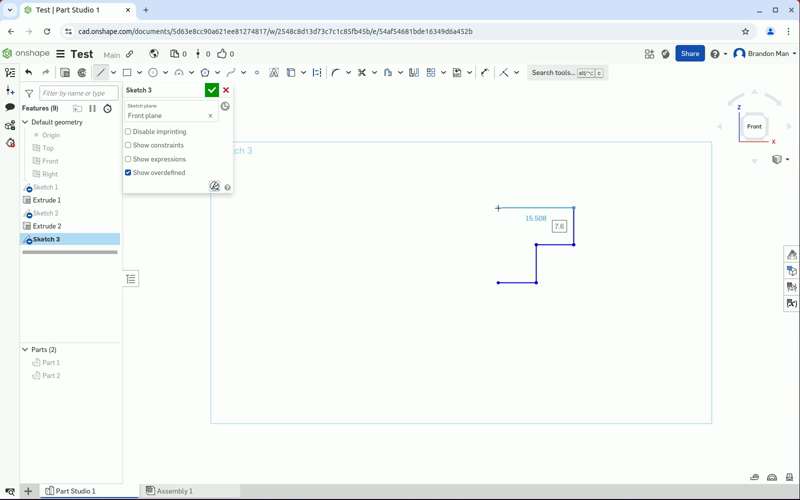
mouse_move(498, 282)
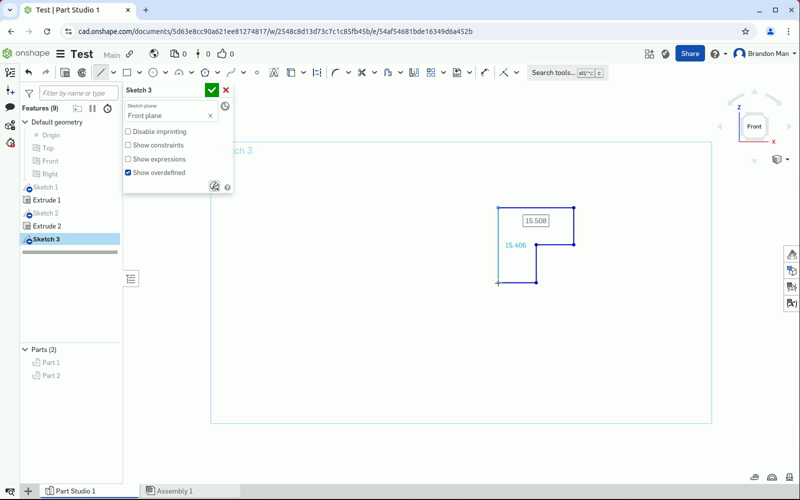
key_up(shift)
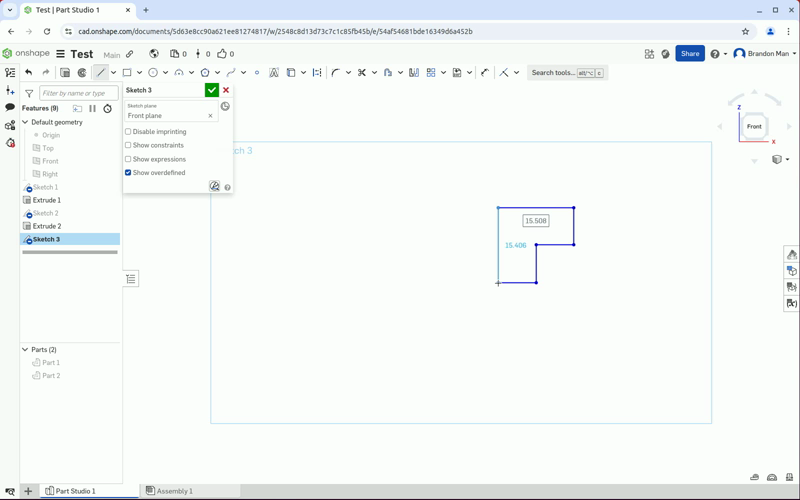
click(498, 282)
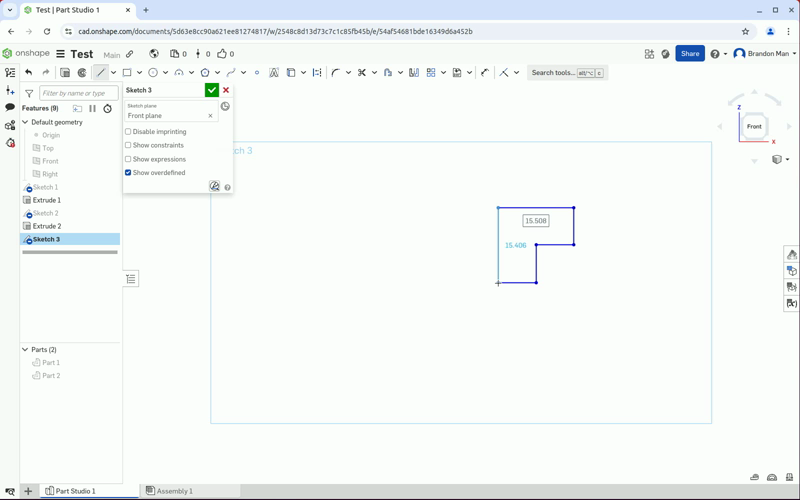
key(esc)
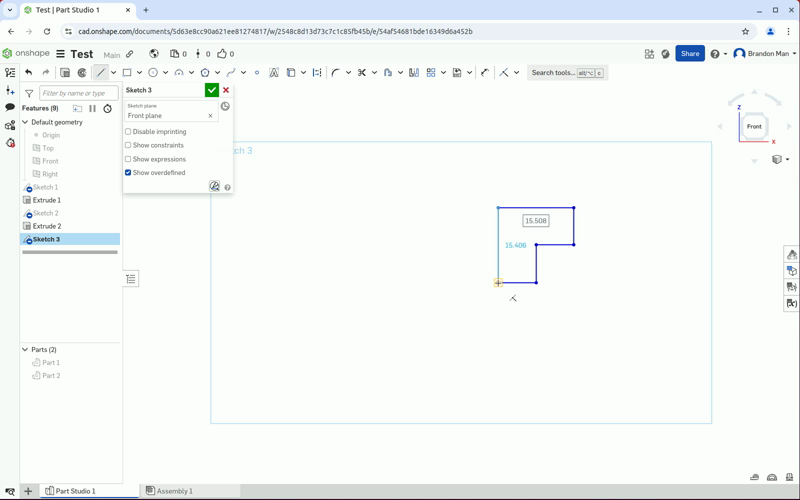
mouse_move(567, 222)
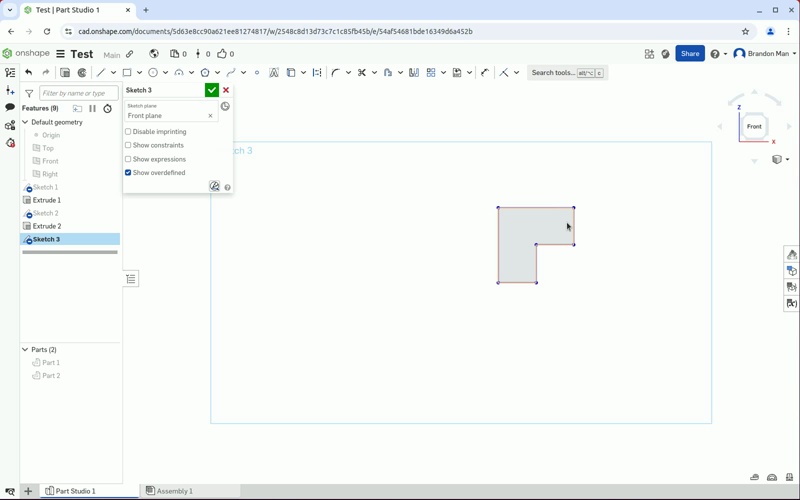
click(567, 222)
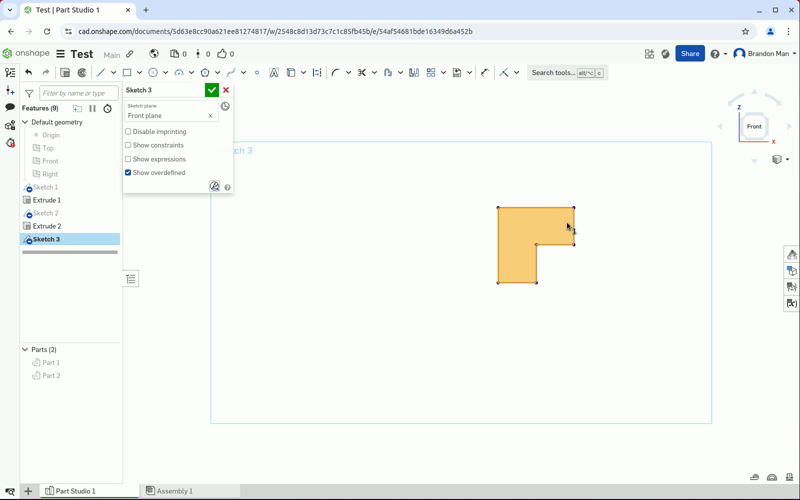
mouse_move(73, 352)
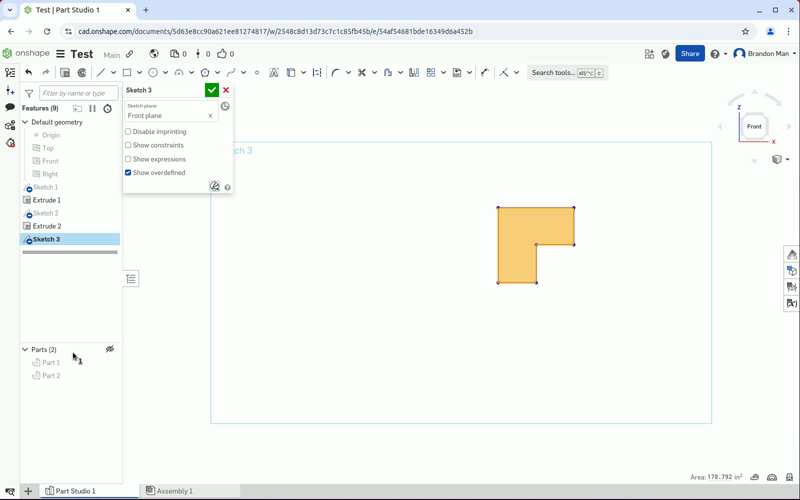
key(shift+y)
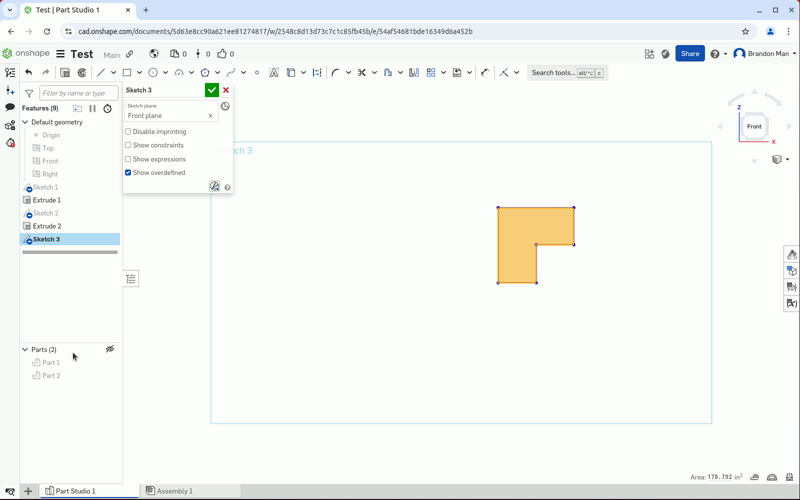
key(shift+e)
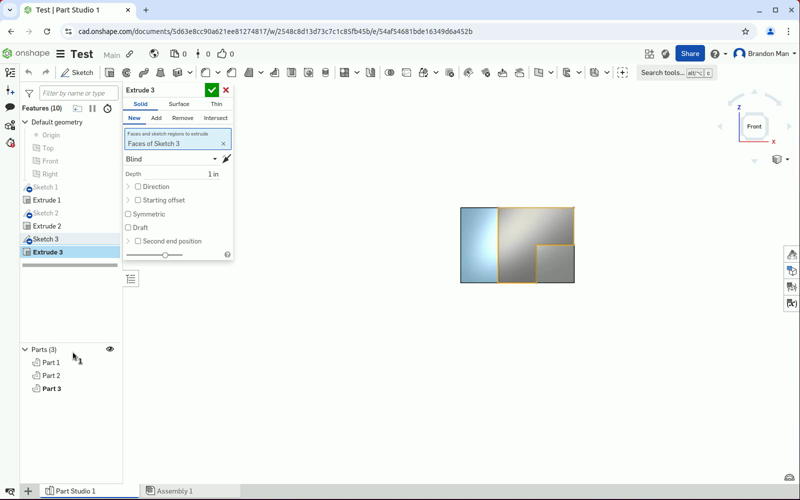
mouse_move(143, 106)
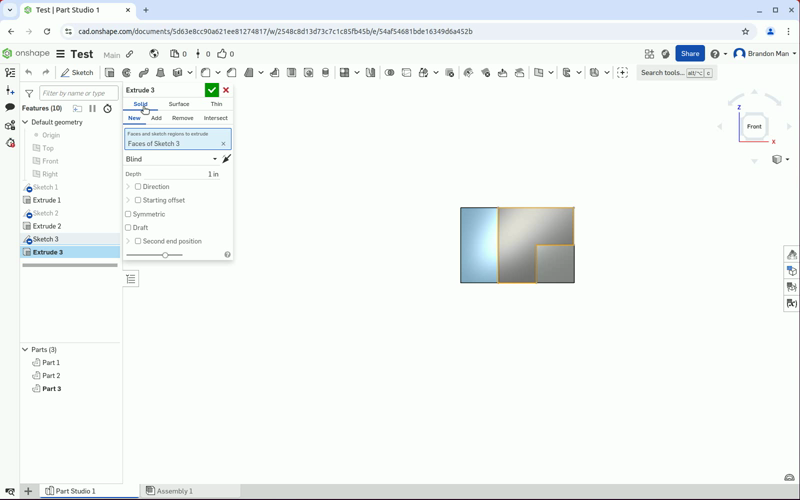
click(143, 106)
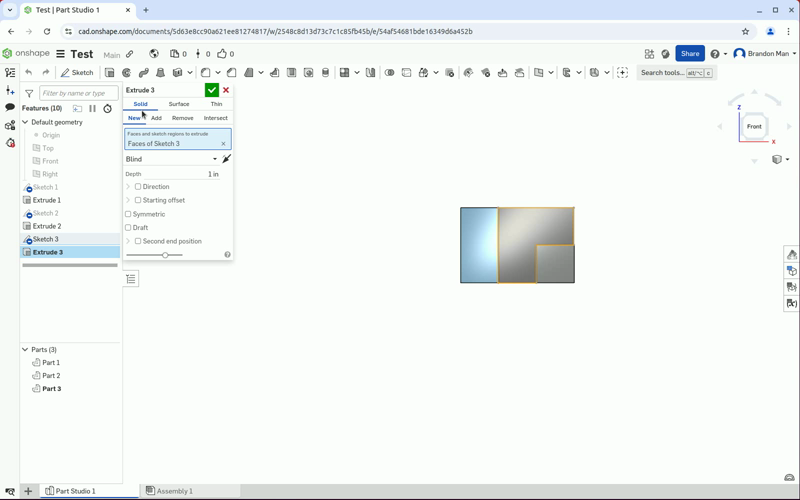
mouse_move(137, 120)
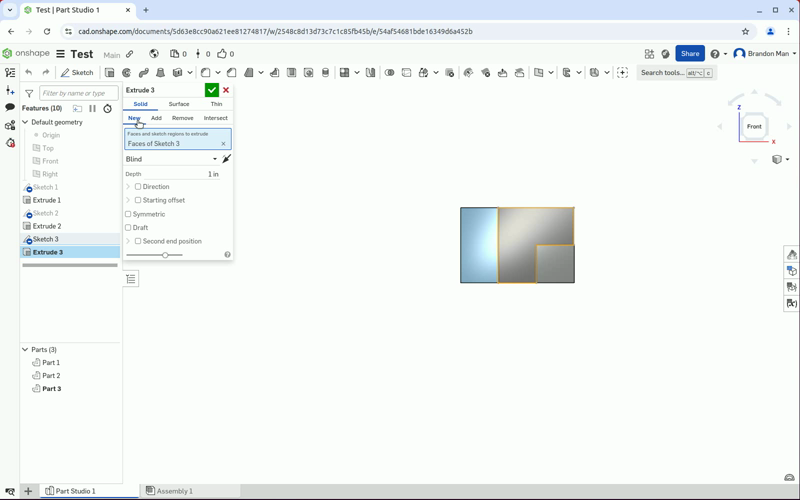
click(137, 120)
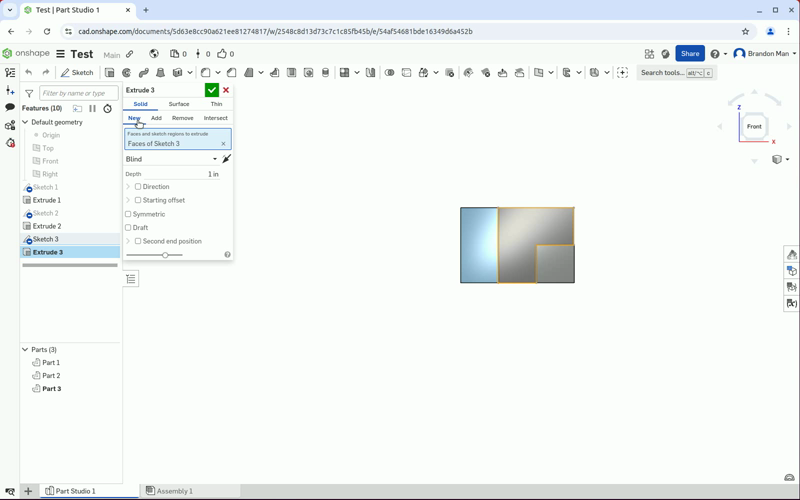
key(tab, 4)
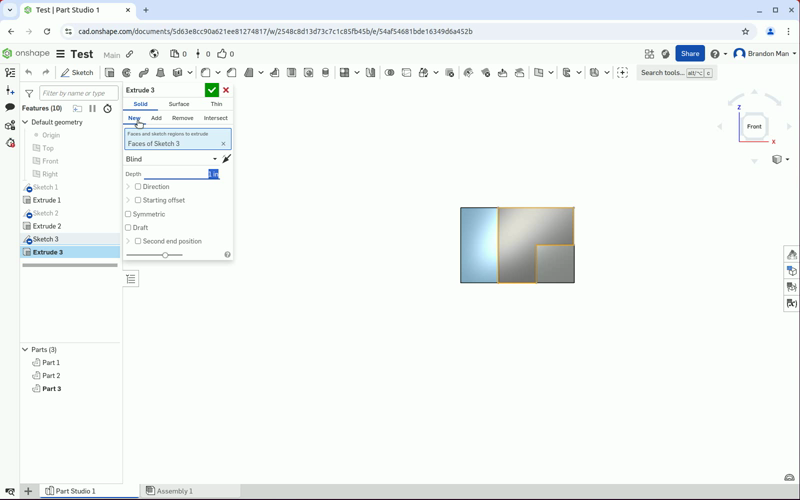
text(-15.405)
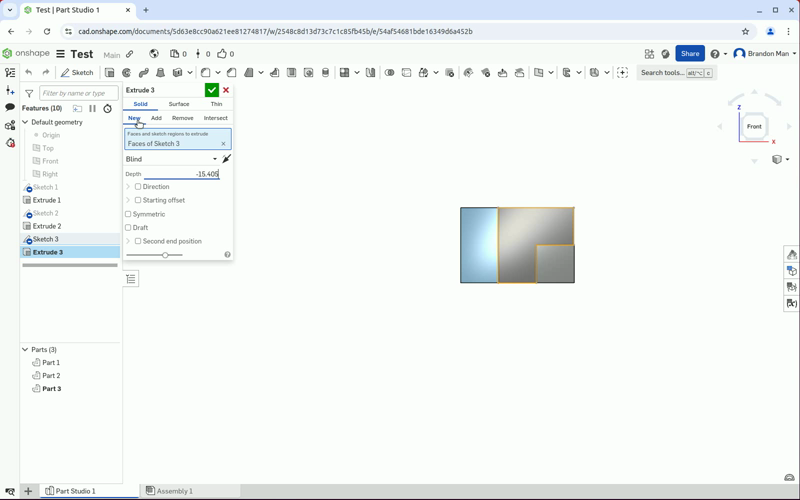
key(enter)
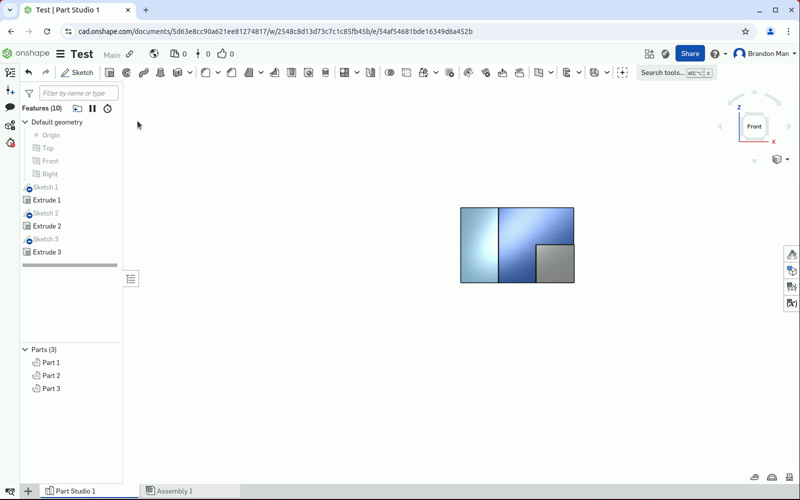
key(shift+h)
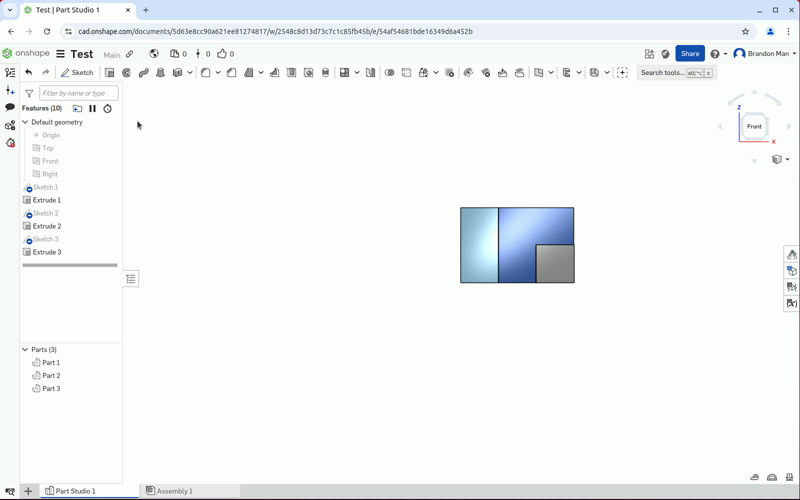
key(shift+h)
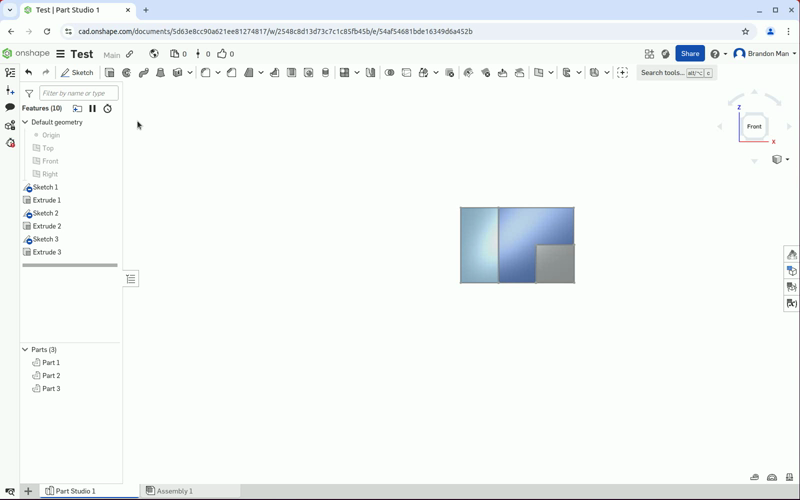
key(shift+7)
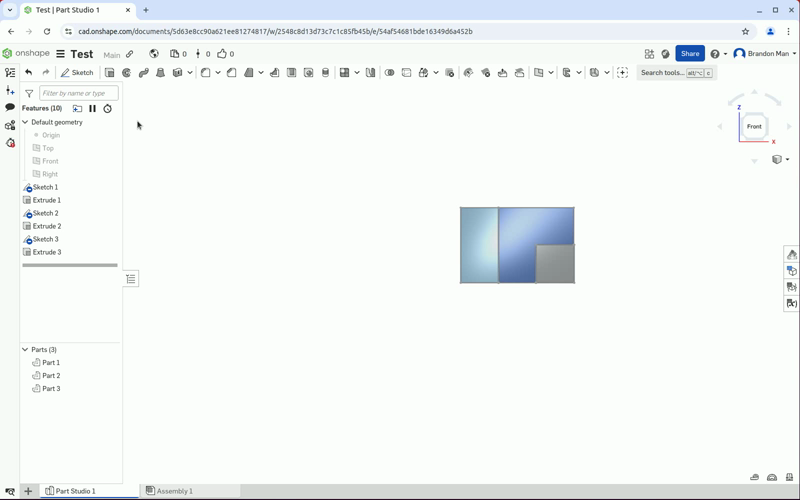
key(left, 2)
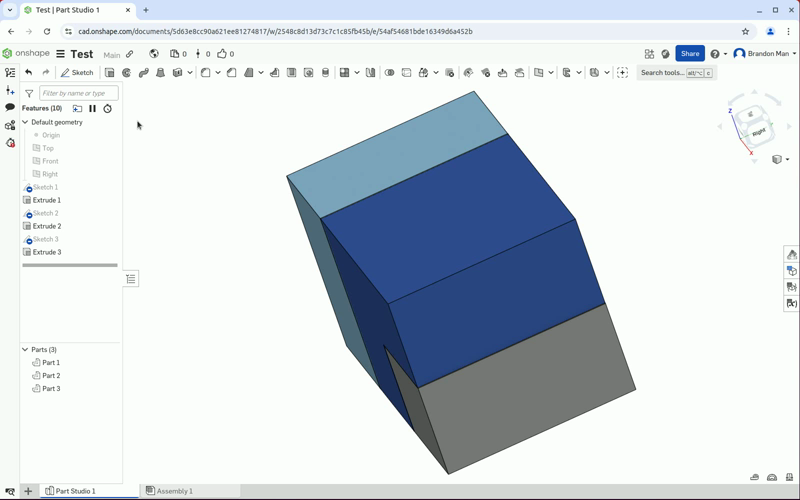
key(down, 2)
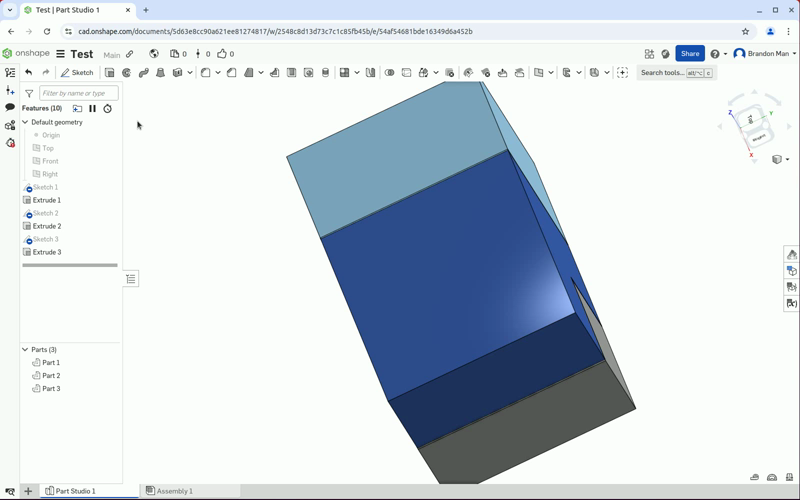
key(up, 2)
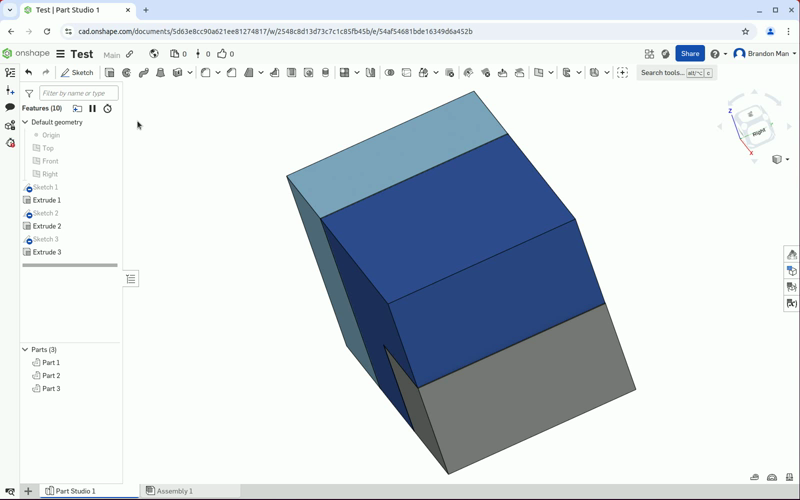
key(right, 2)
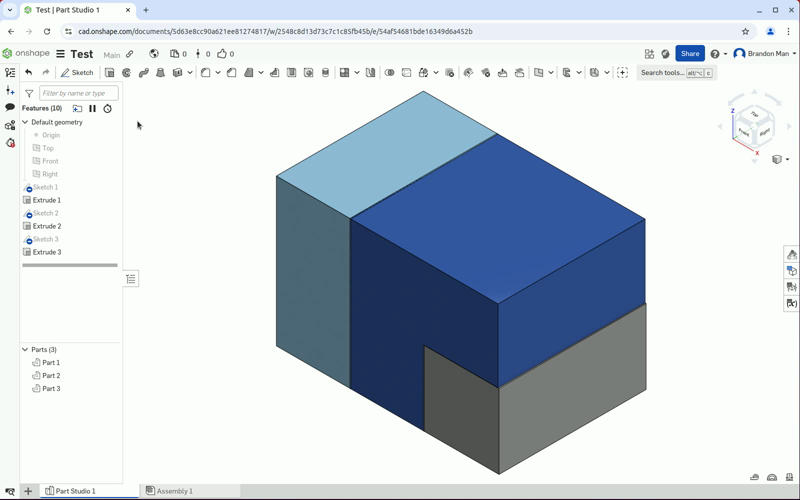
mouse_move(73, 189)
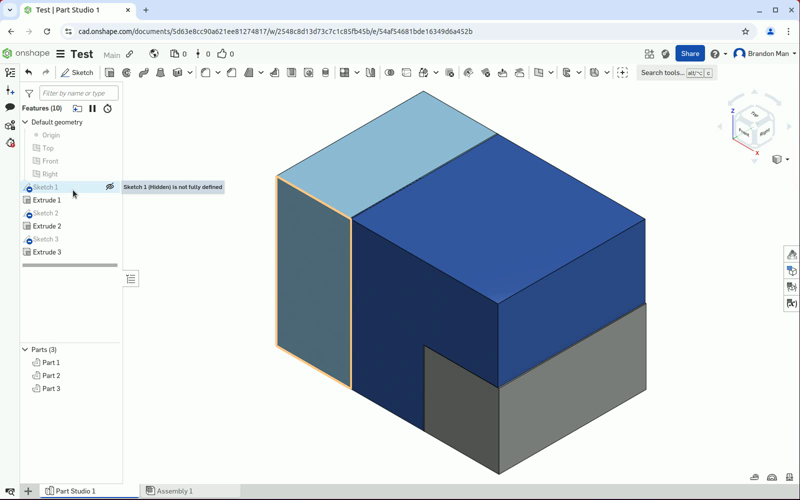
click(73, 189)